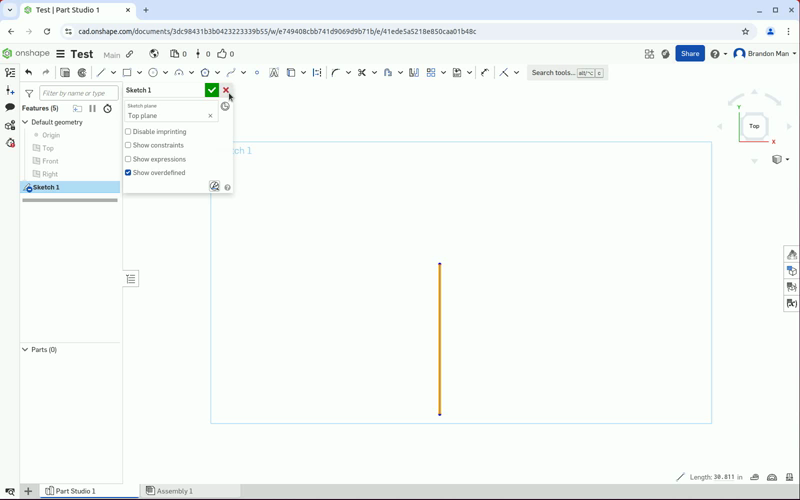
key(shift+h)
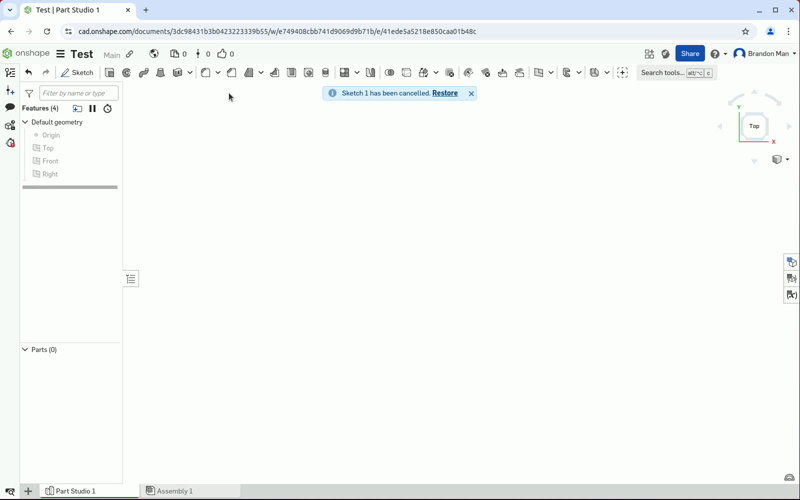
mouse_move(73, 352)
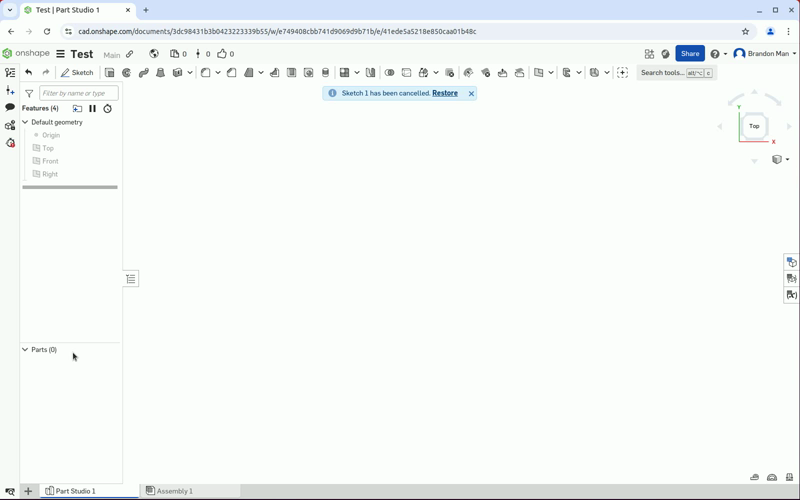
key(y)
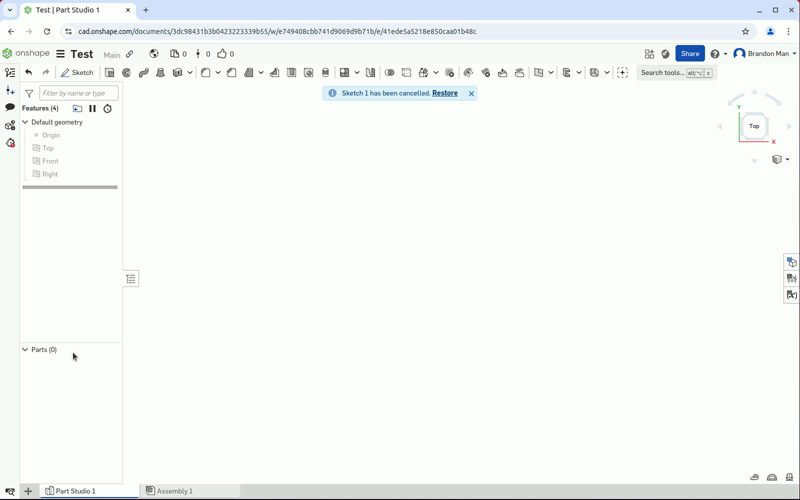
key(shift+p)
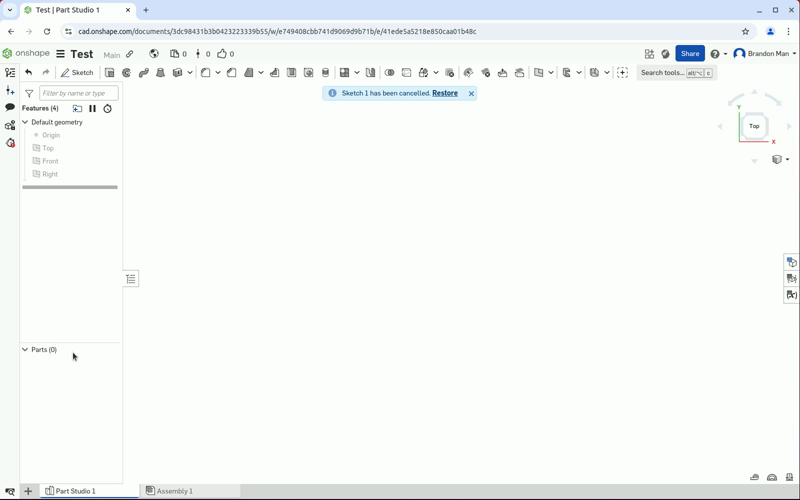
key(space)
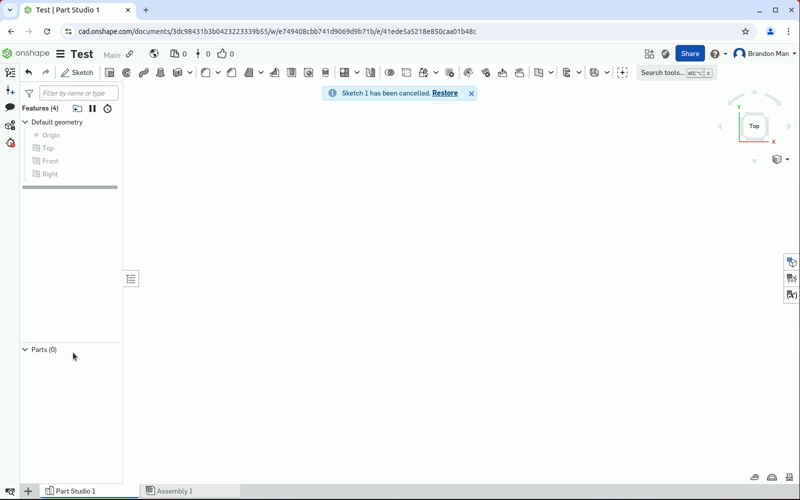
key_down(shift)
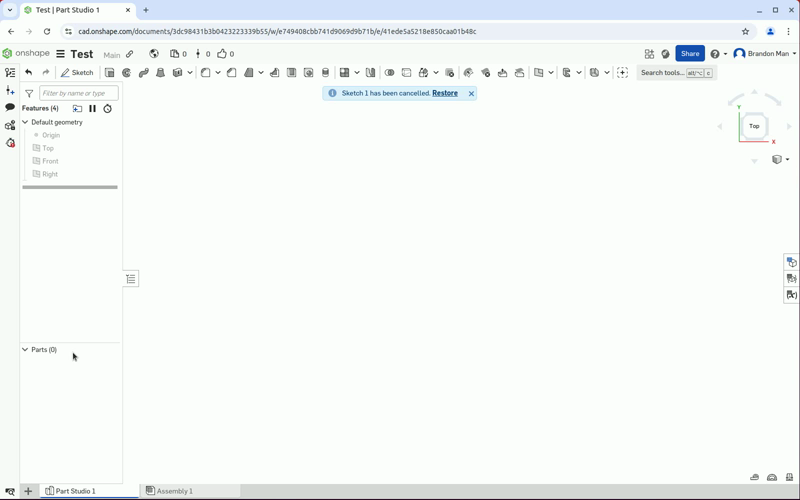
key(up)
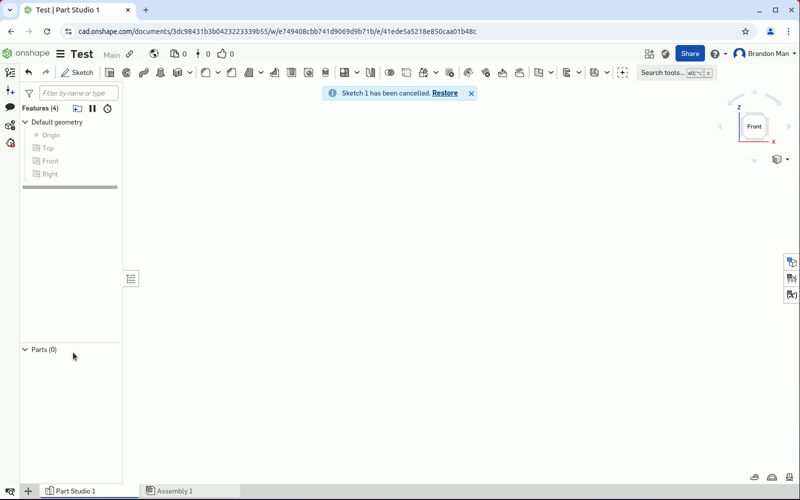
key_up(shift)
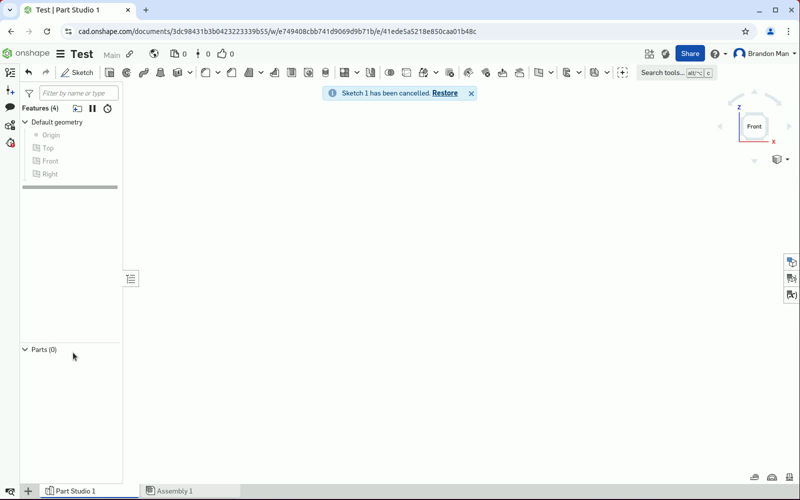
mouse_move(73, 352)
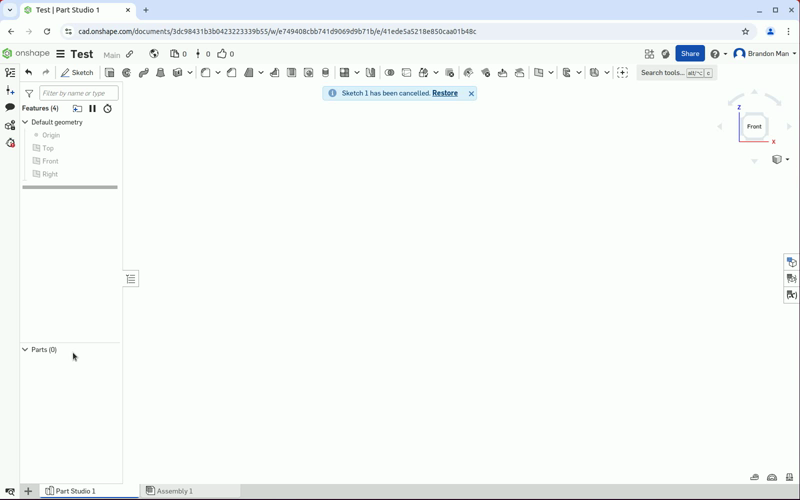
key(shift+y)
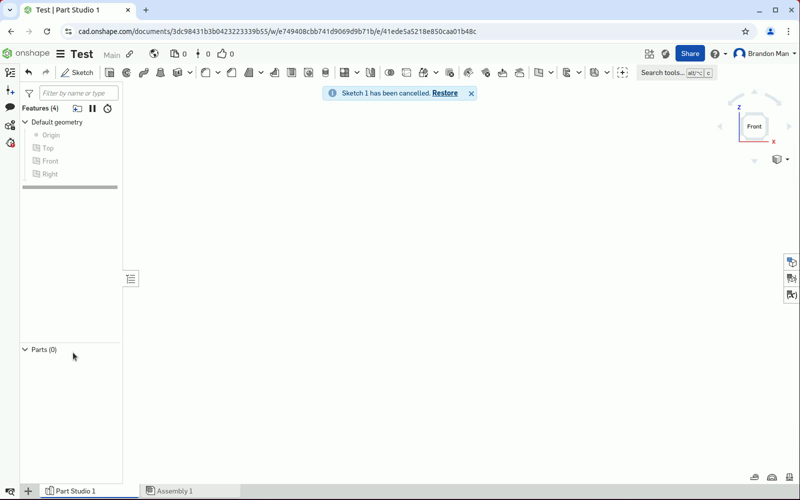
key(shift+s)
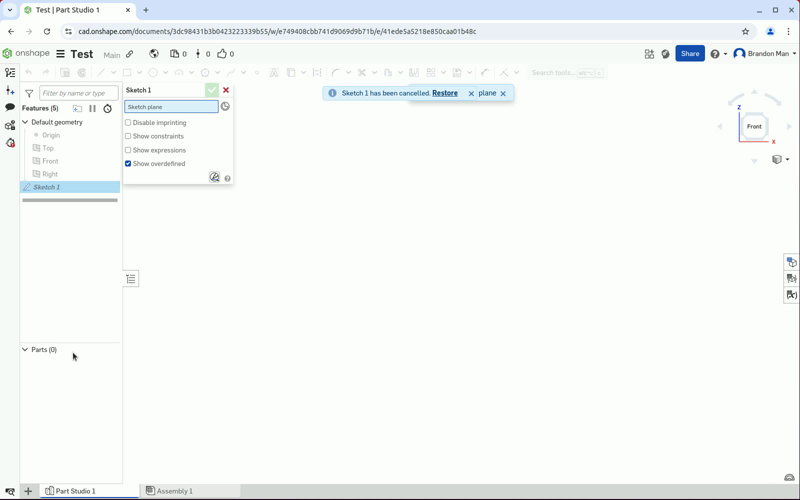
mouse_move(73, 163)
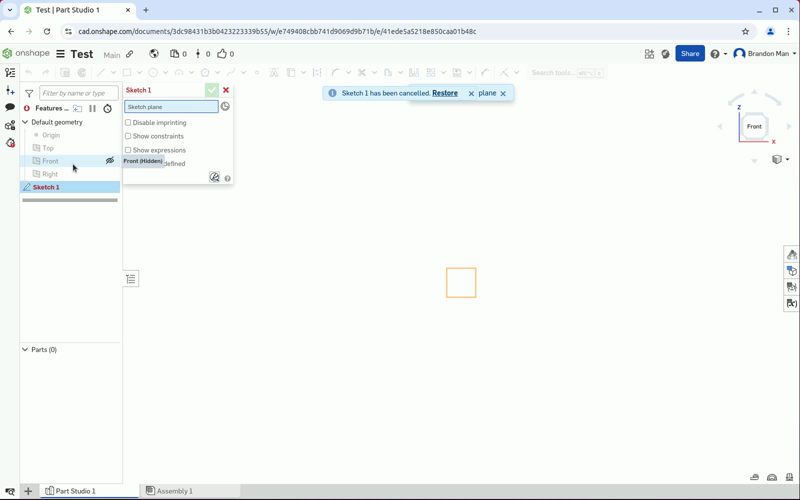
click(73, 163)
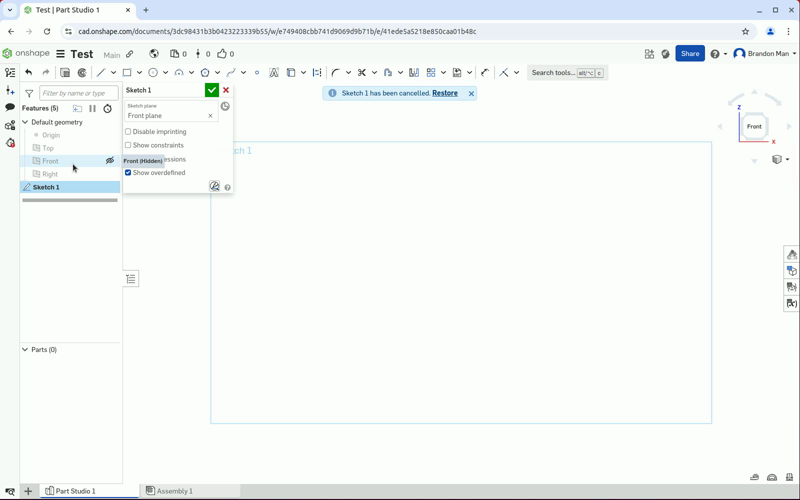
mouse_move(73, 352)
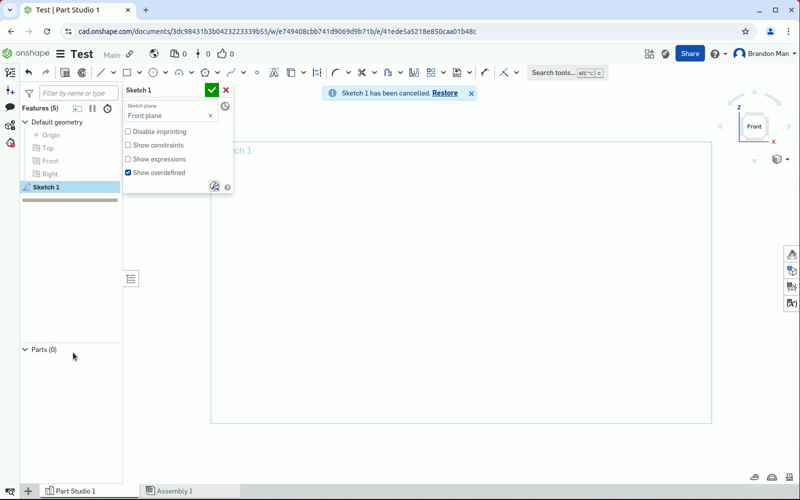
key(y)
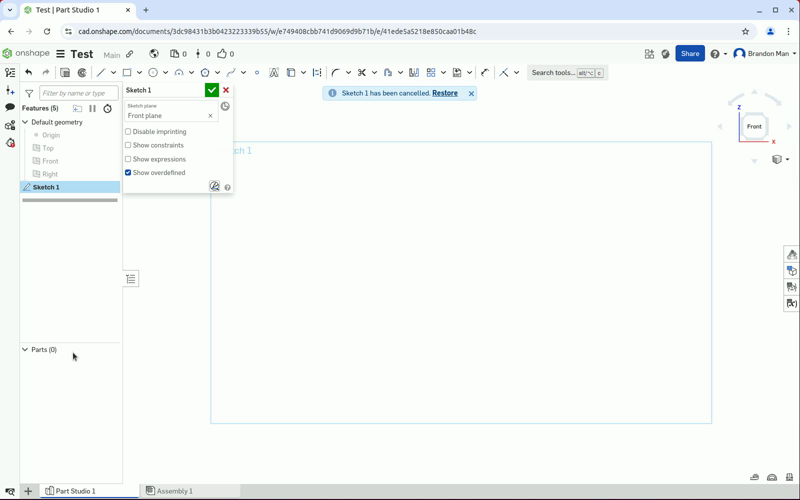
key(l)
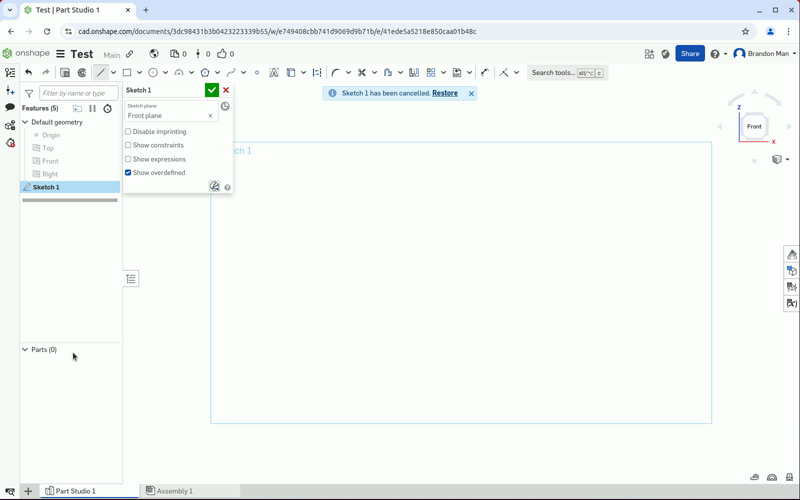
key_down(shift)
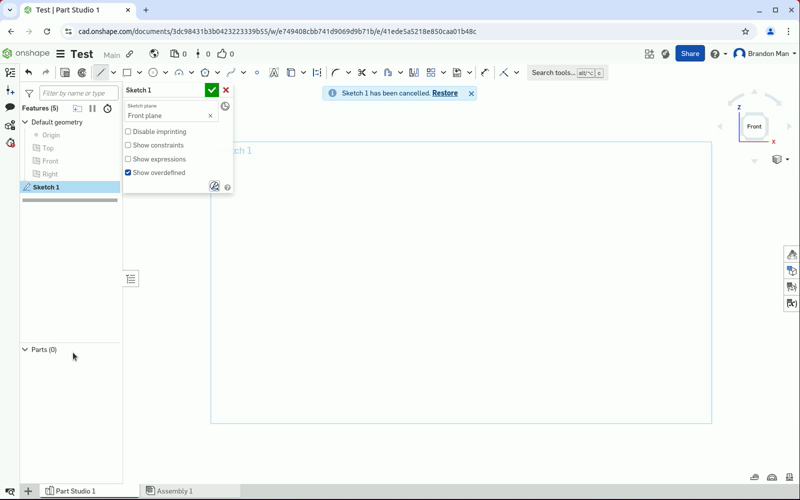
mouse_move(419, 267)
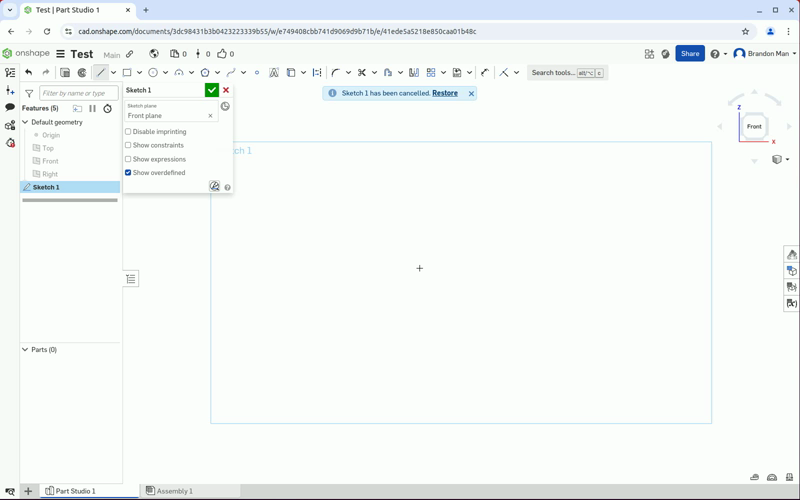
click(419, 267)
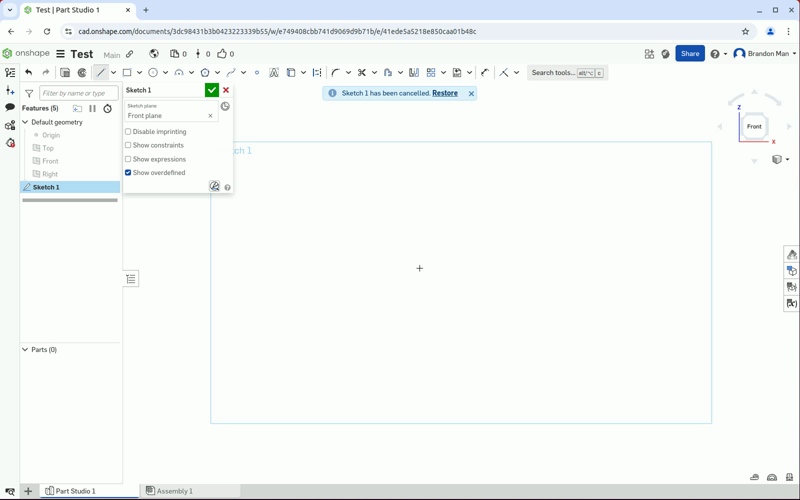
key_up(shift)
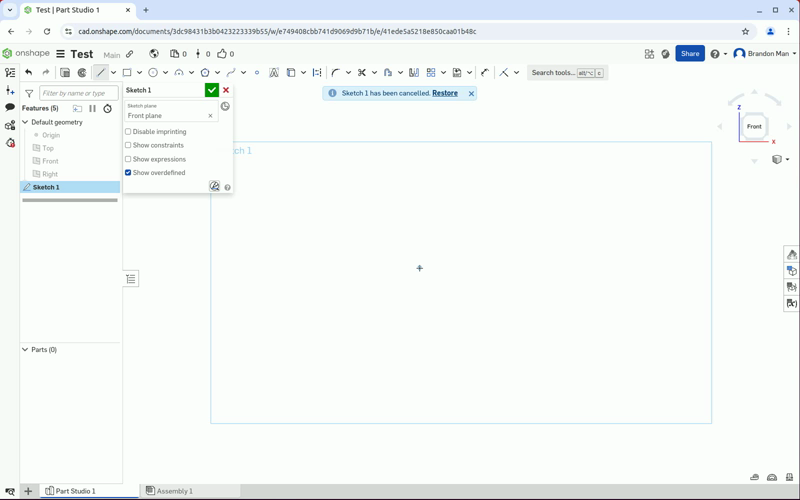
key_down(shift)
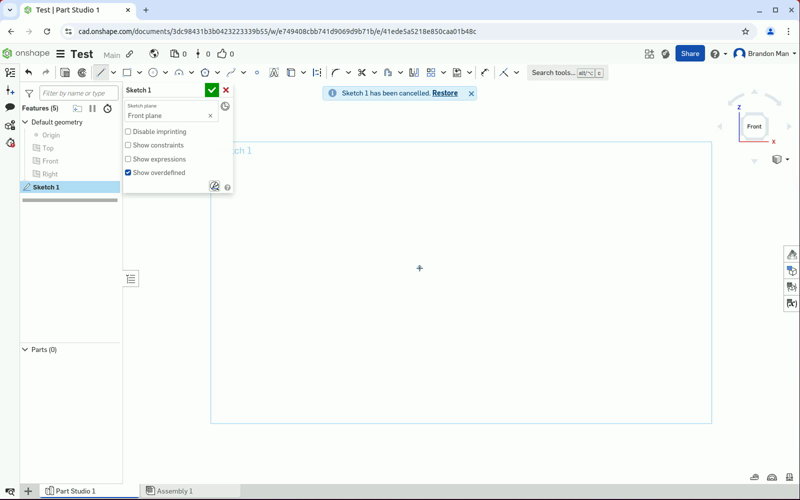
mouse_move(558, 267)
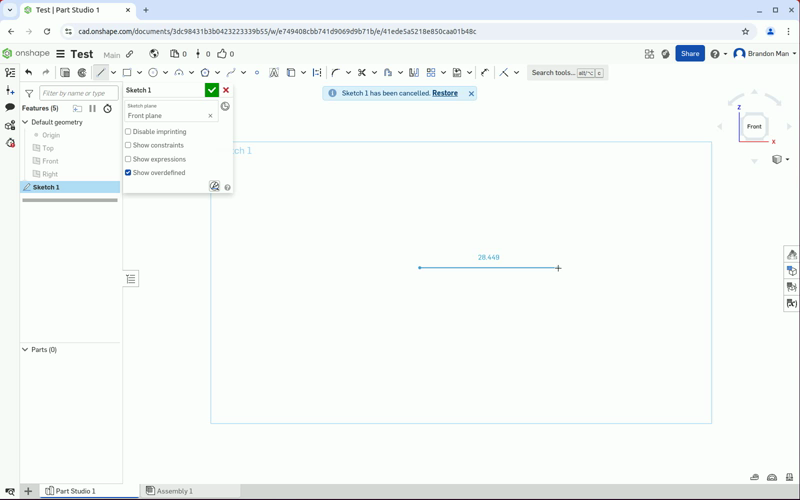
click(558, 267)
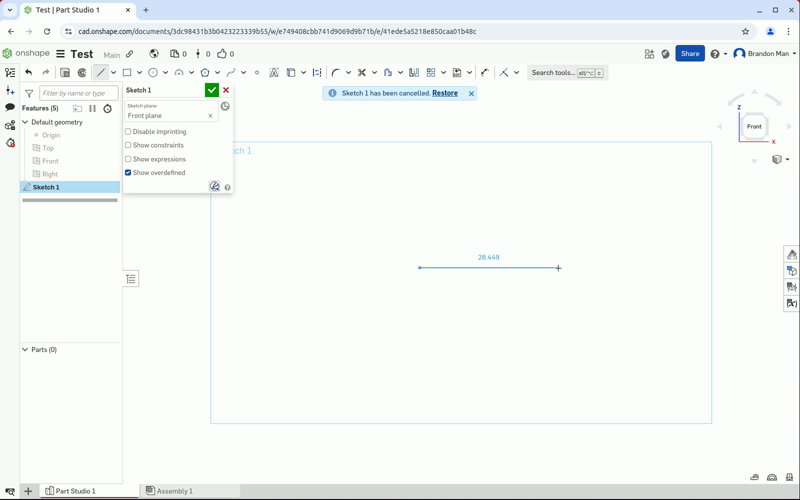
key_up(shift)
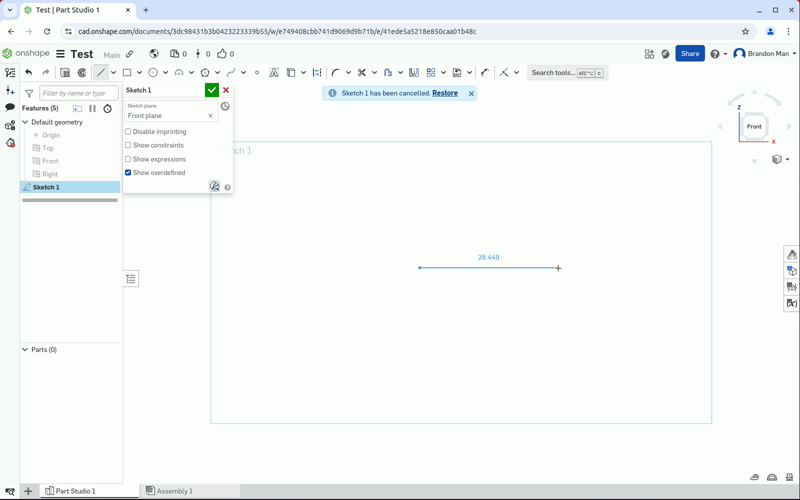
key_down(shift)
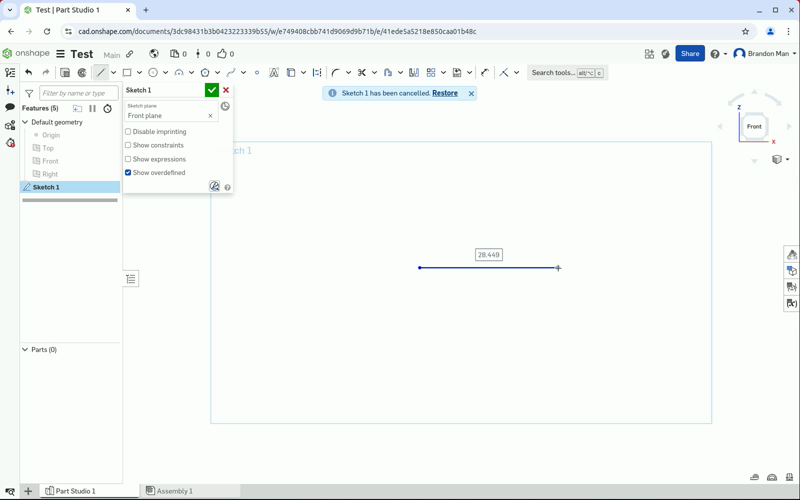
mouse_move(588, 267)
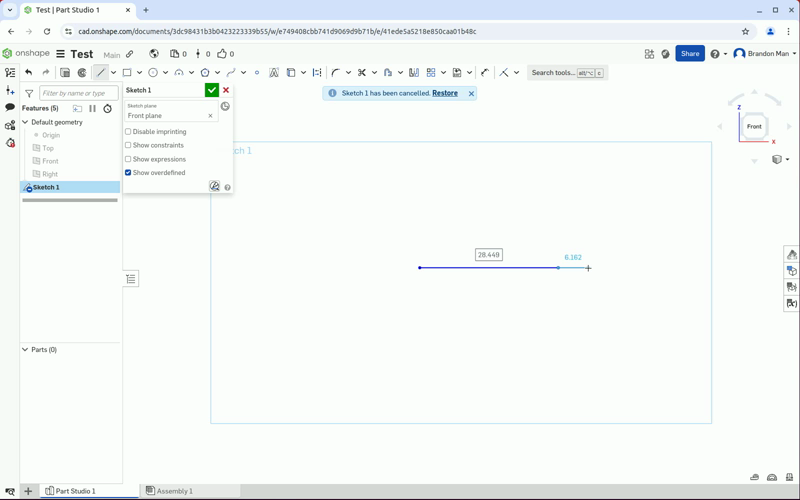
mouse_move(558, 283)
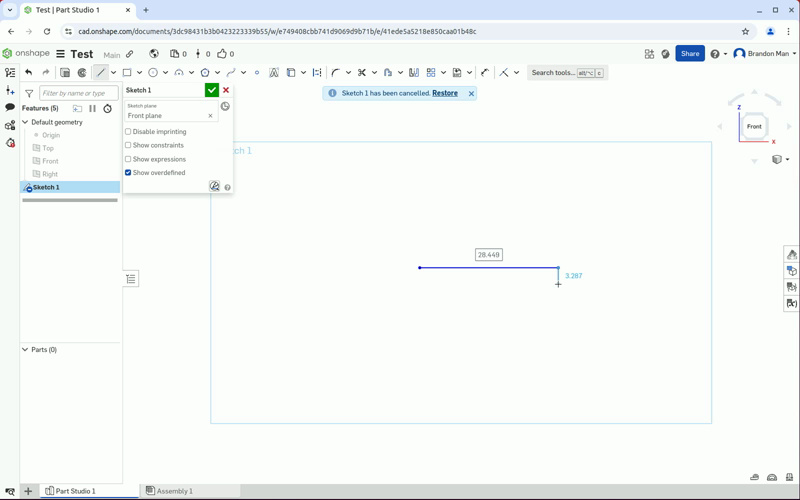
click(558, 283)
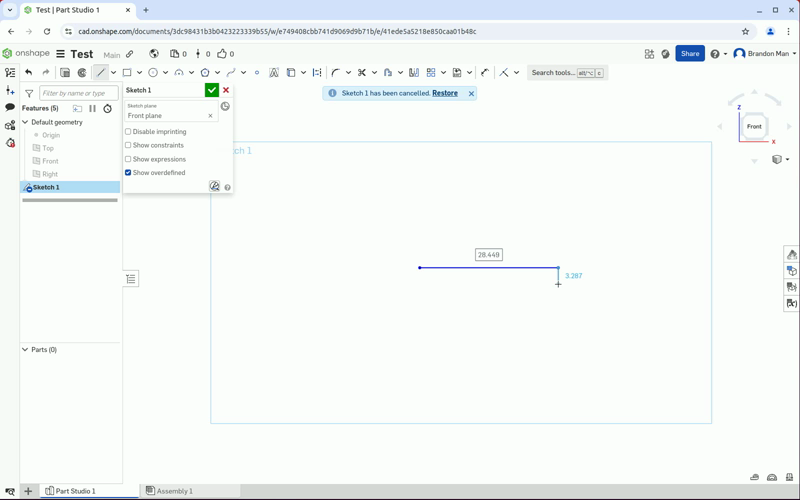
key_up(shift)
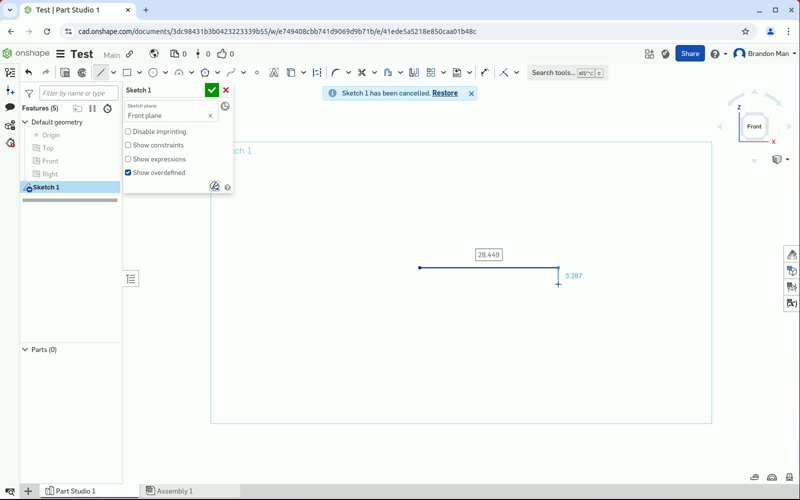
key_down(shift)
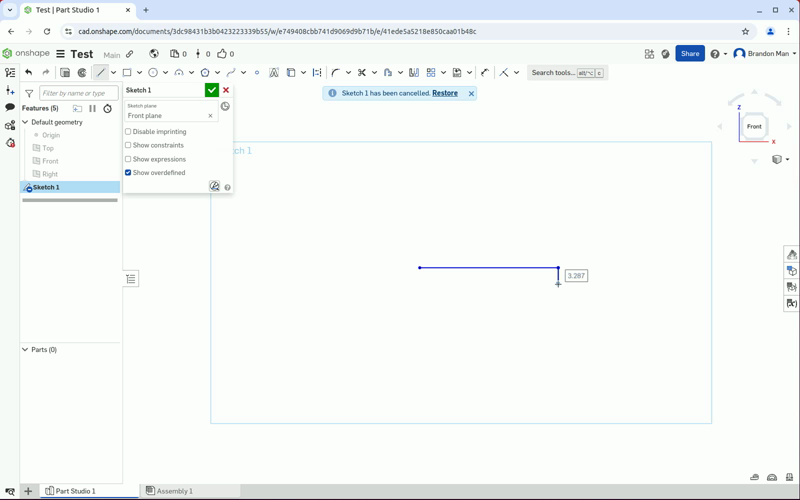
mouse_move(588, 283)
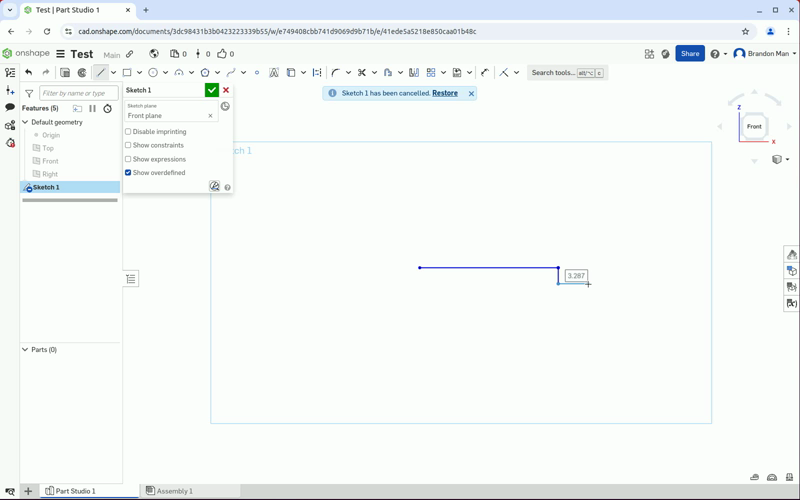
mouse_move(573, 283)
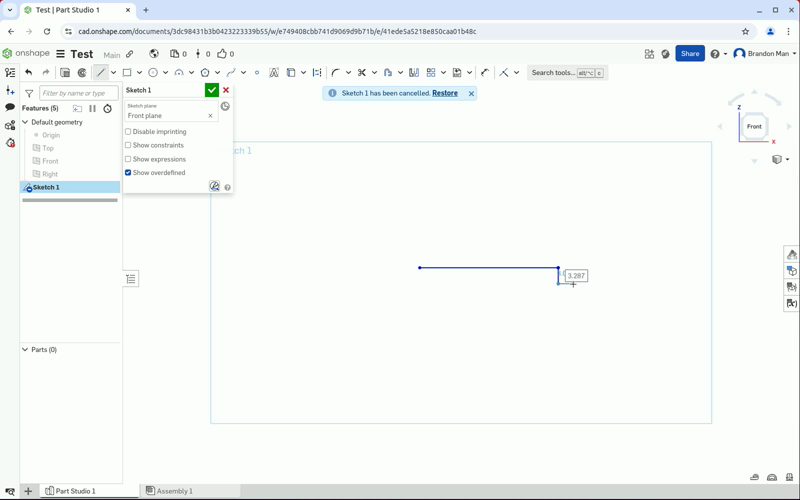
click(573, 283)
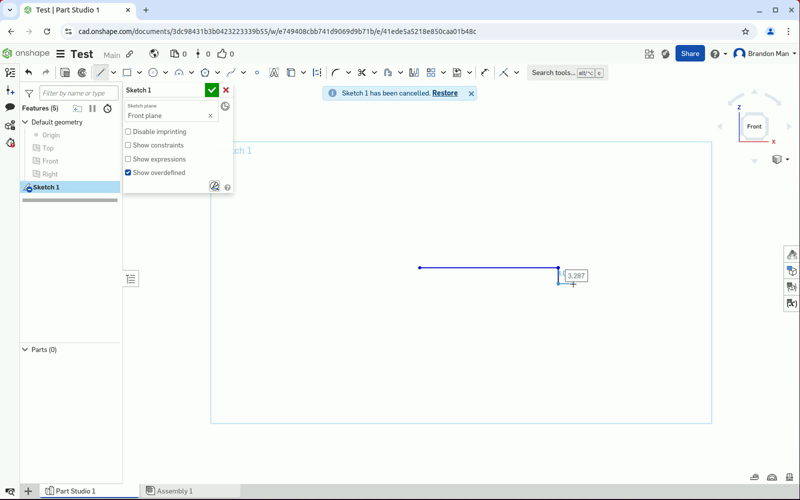
key_up(shift)
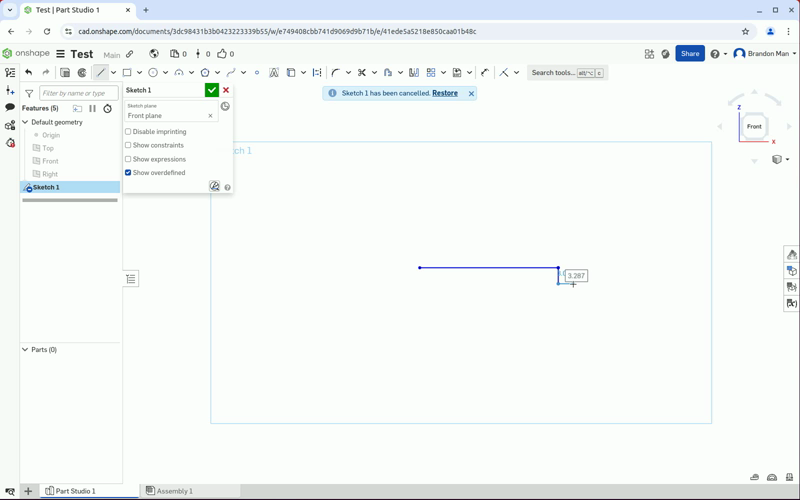
key_down(shift)
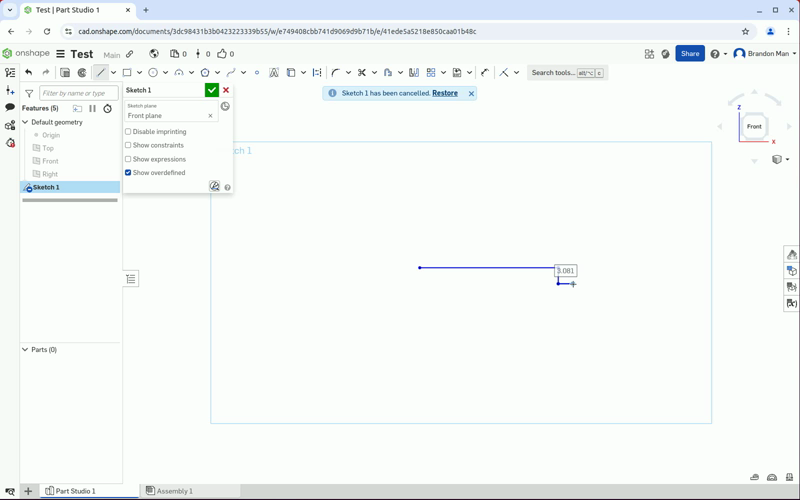
mouse_move(589, 283)
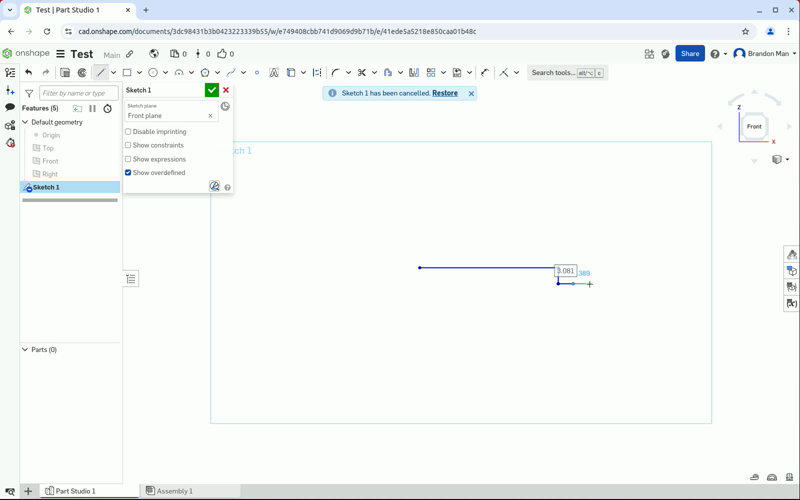
mouse_move(573, 256)
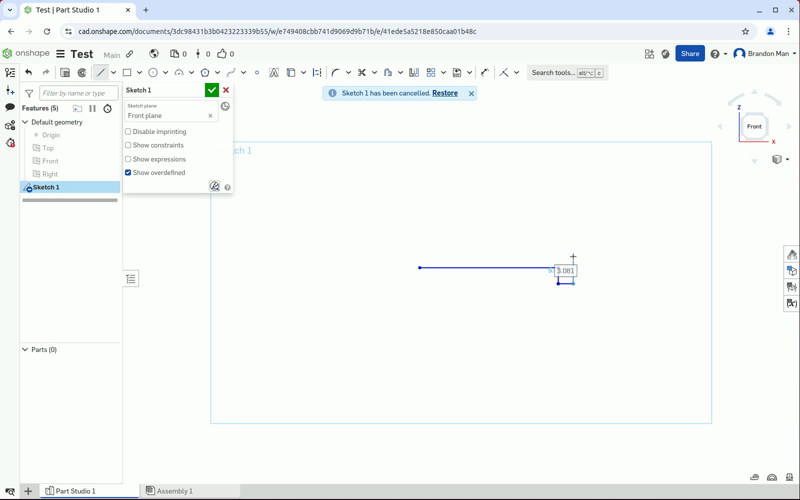
click(573, 256)
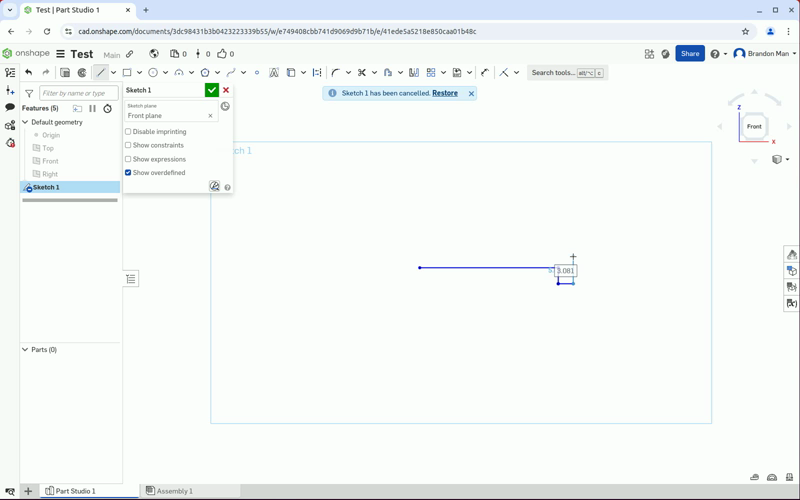
key_up(shift)
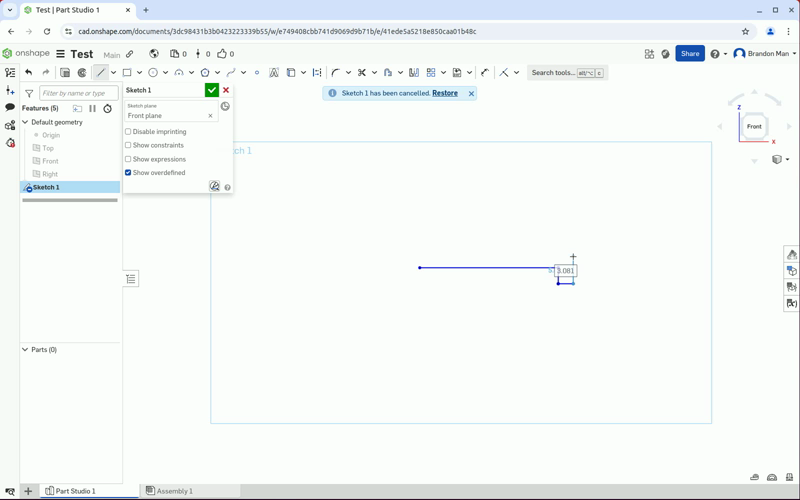
key_down(shift)
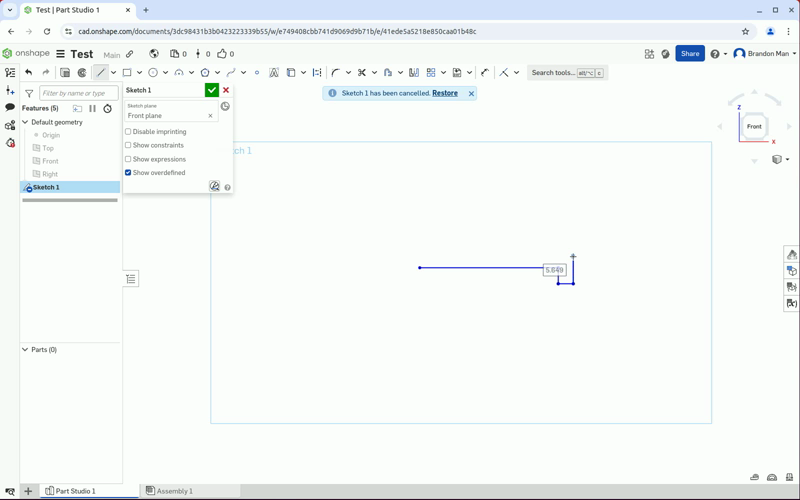
mouse_move(419, 256)
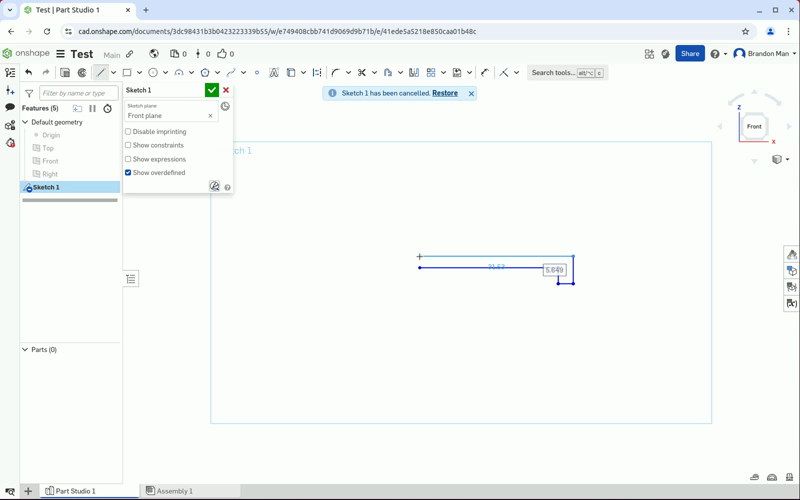
click(419, 256)
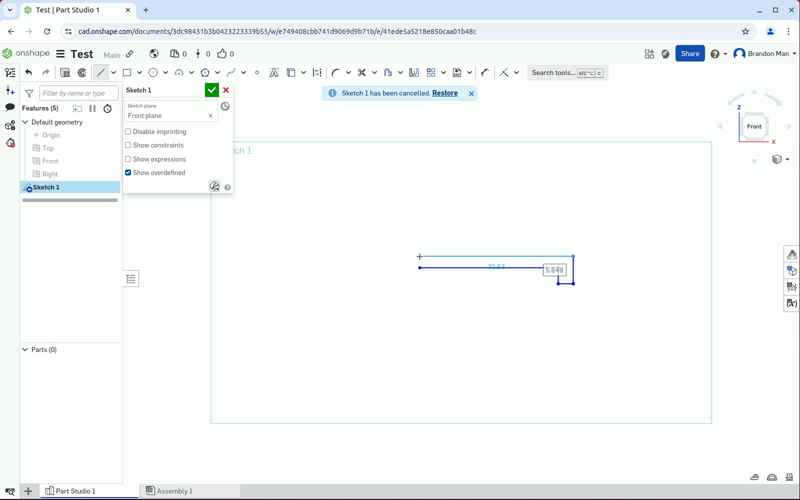
key_up(shift)
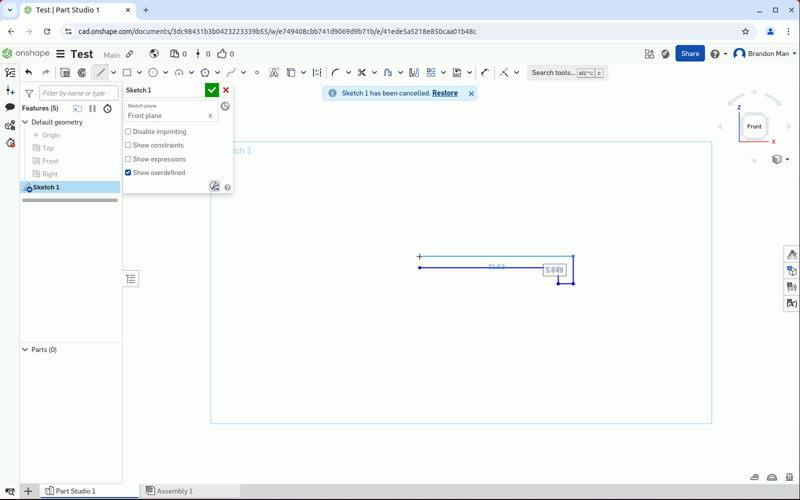
mouse_move(449, 256)
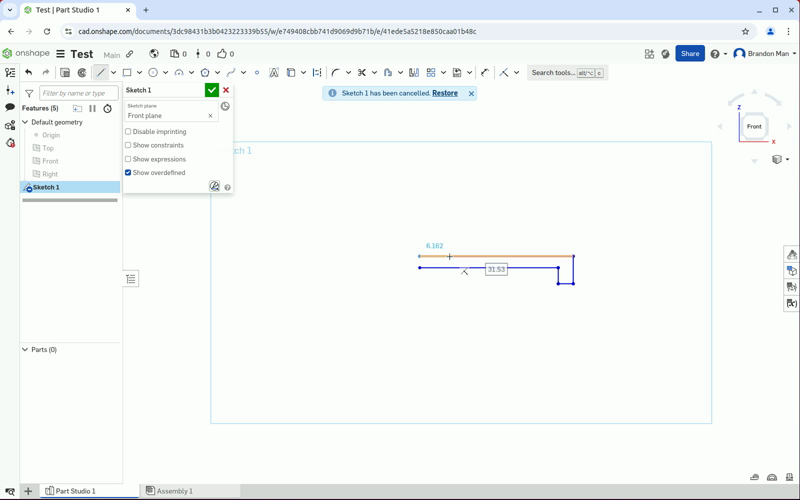
key_down(shift)
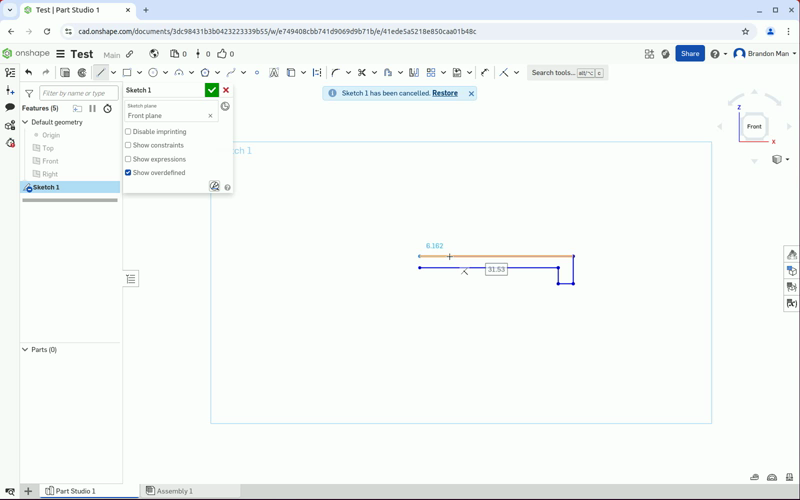
mouse_move(419, 267)
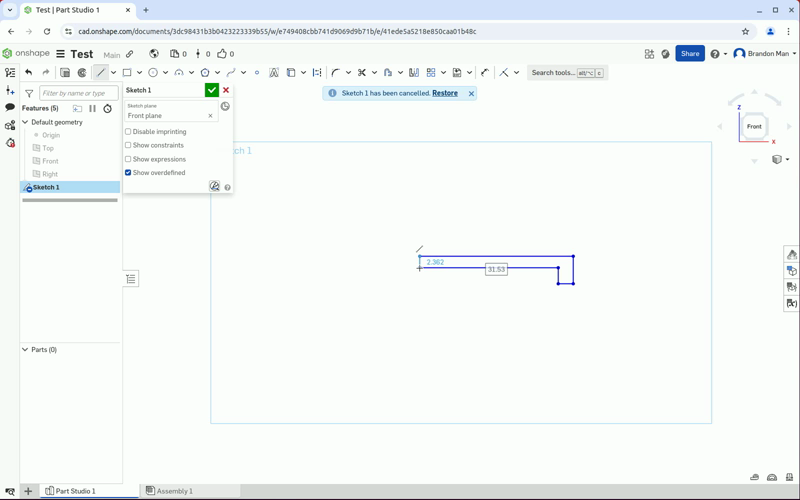
key_up(shift)
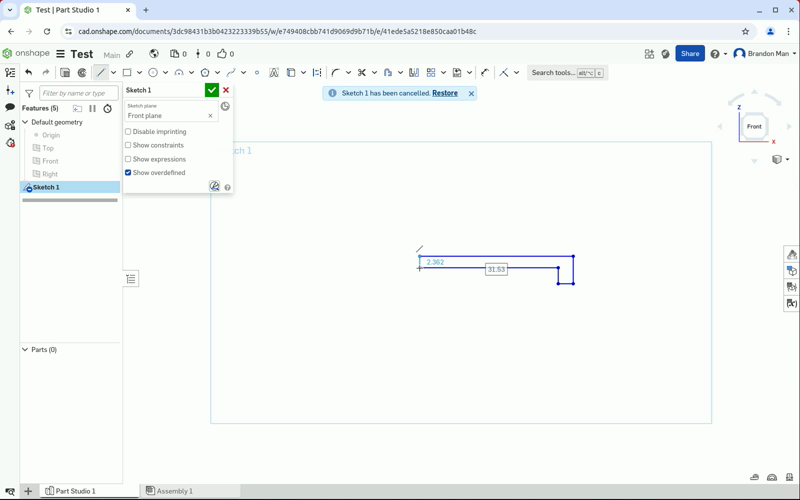
click(419, 267)
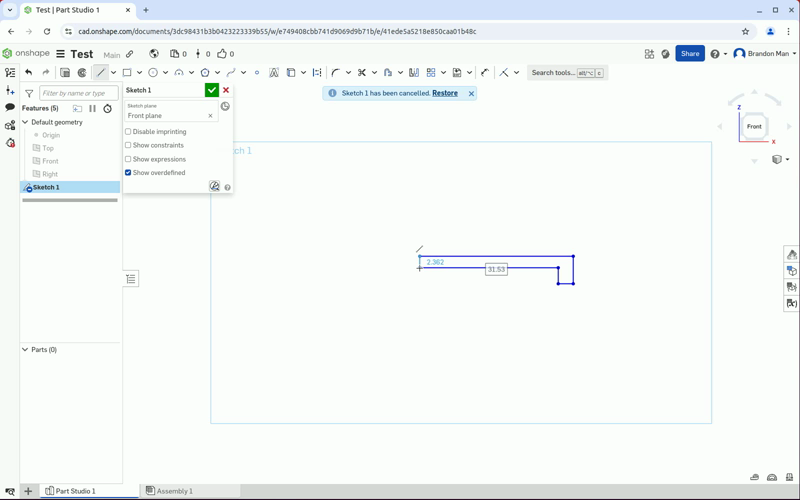
key(esc)
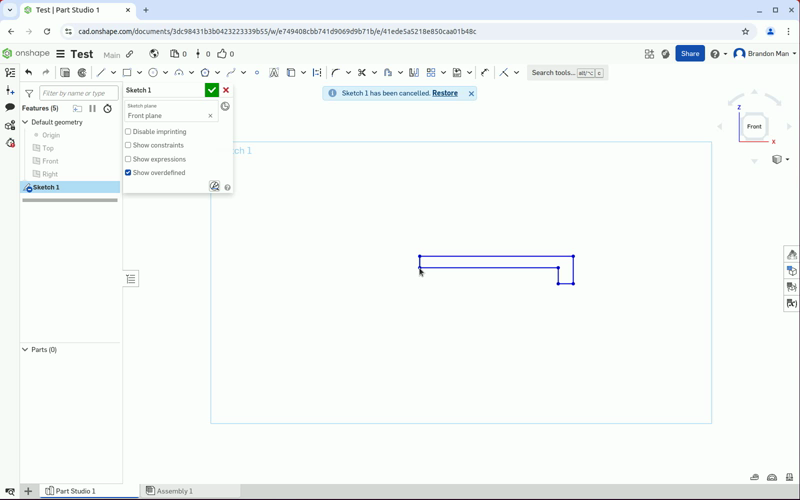
mouse_move(462, 260)
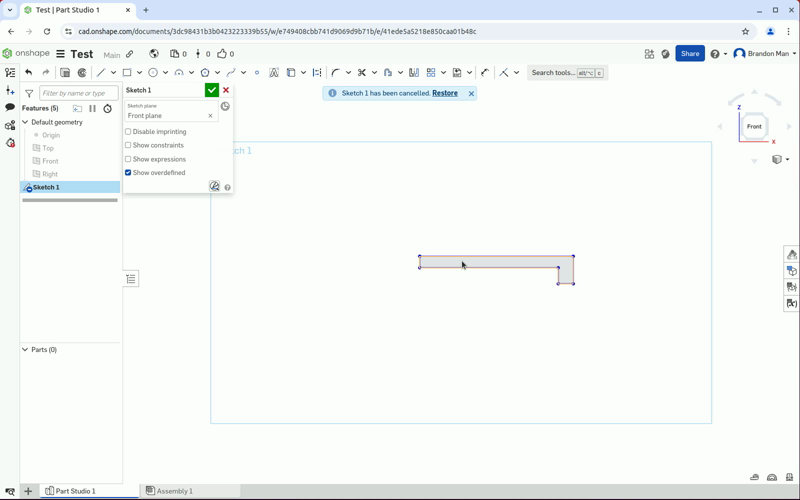
click(462, 260)
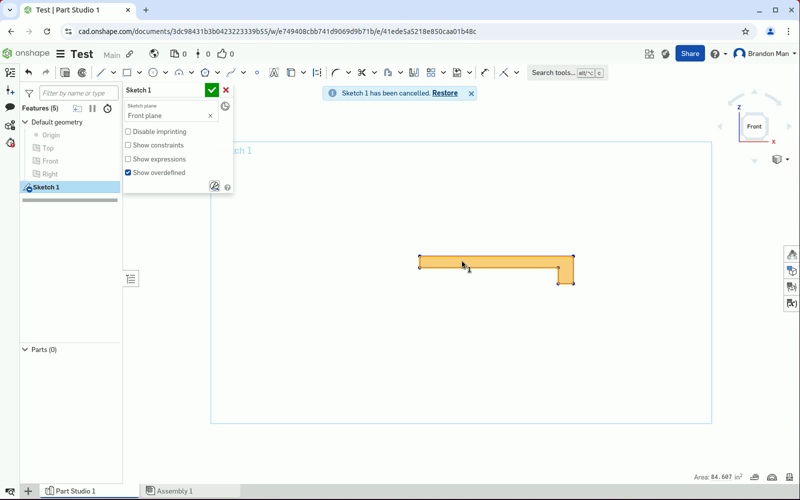
mouse_move(73, 352)
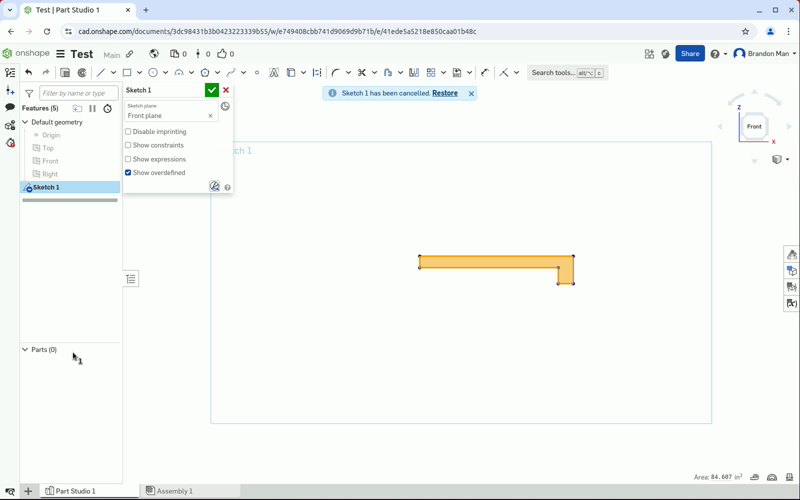
key(shift+y)
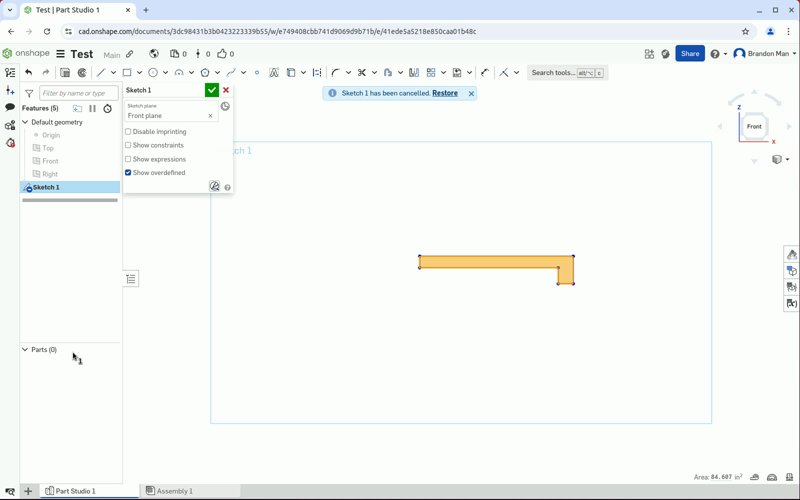
key(shift+e)
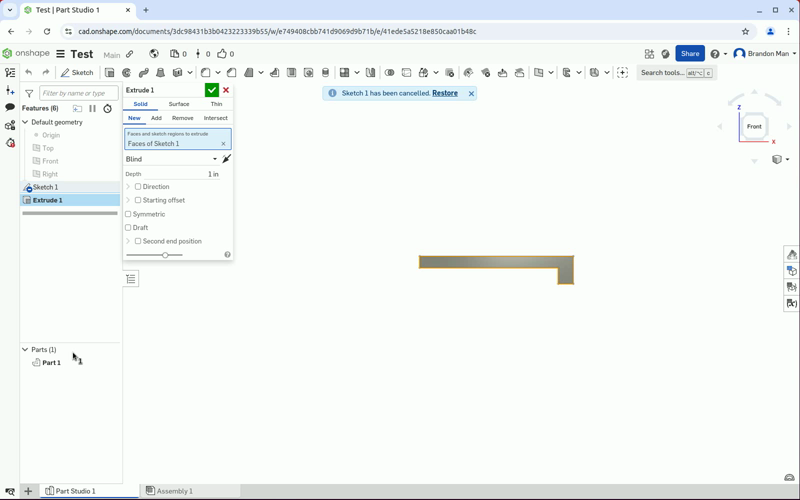
mouse_move(143, 106)
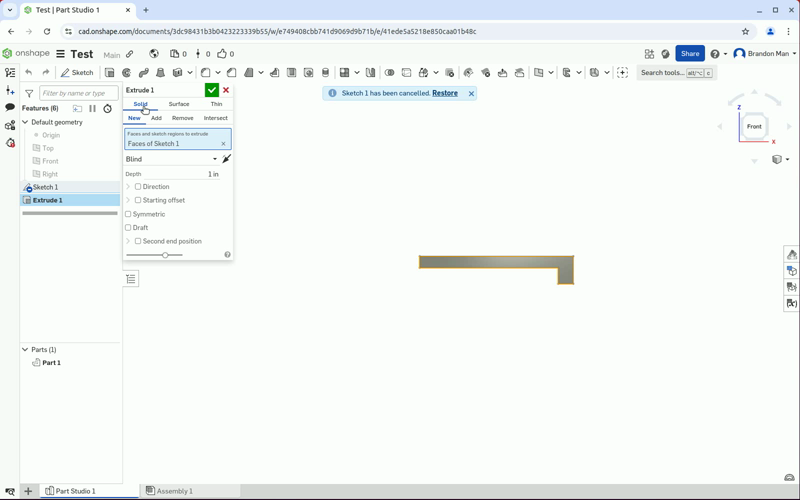
click(143, 106)
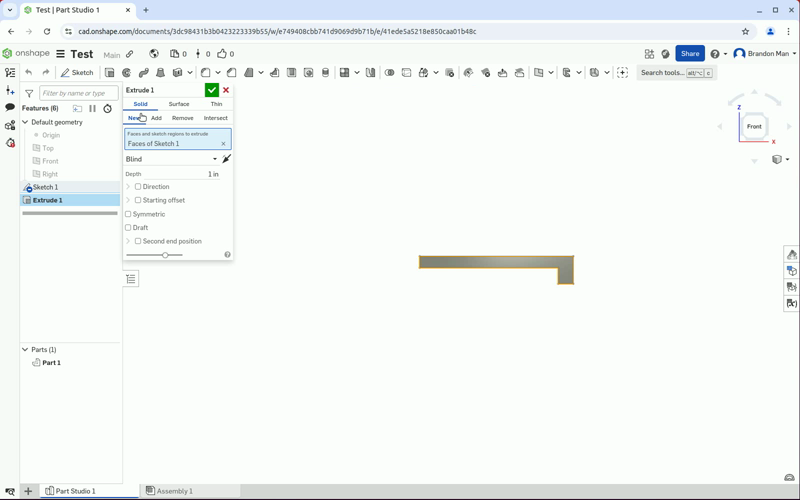
mouse_move(137, 120)
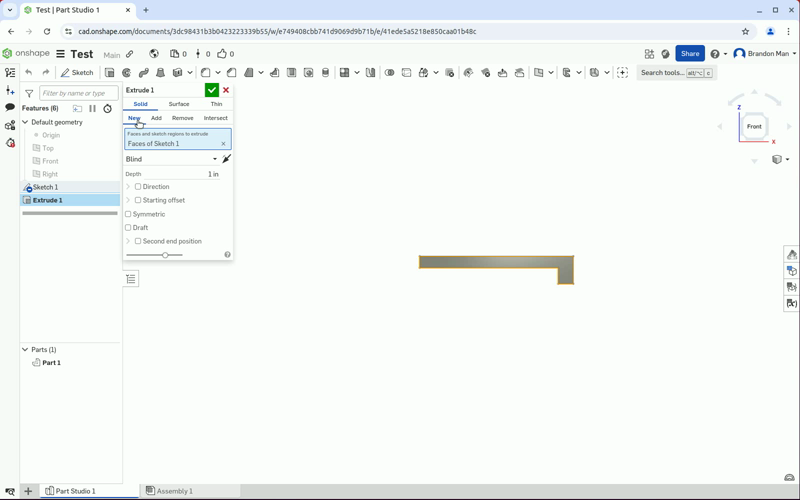
click(137, 120)
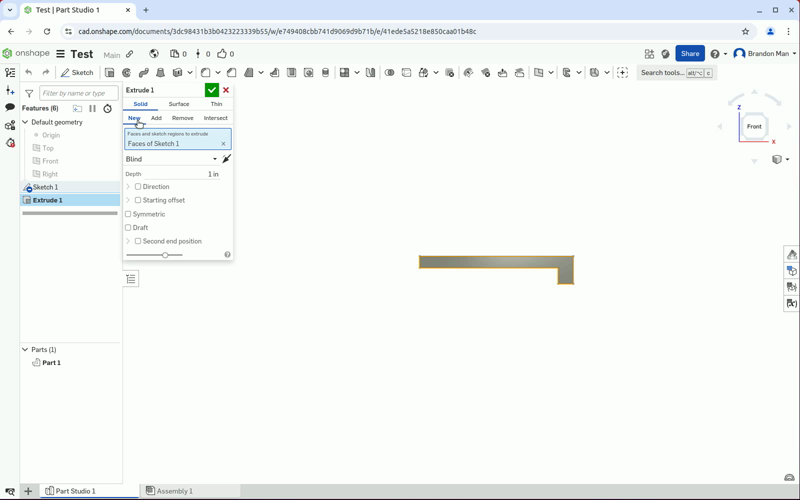
key(tab, 4)
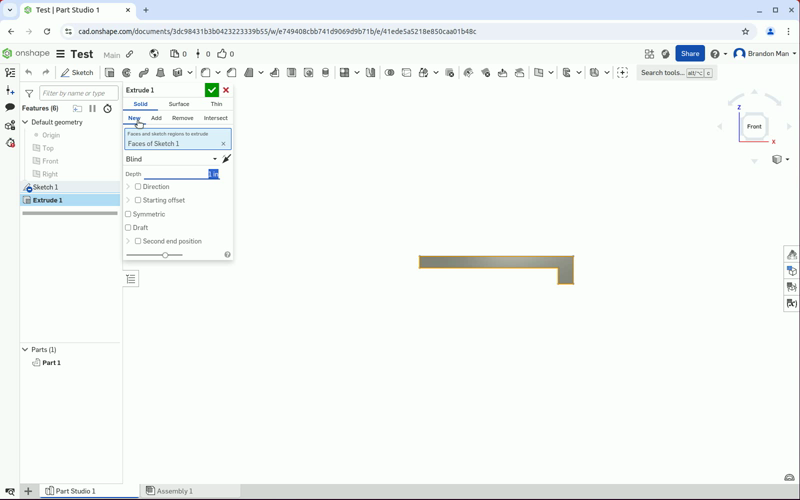
text(2.407)
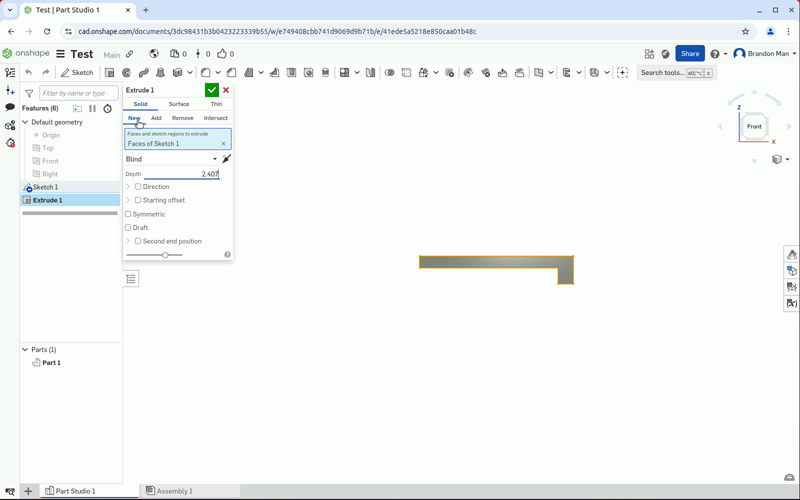
key(enter)
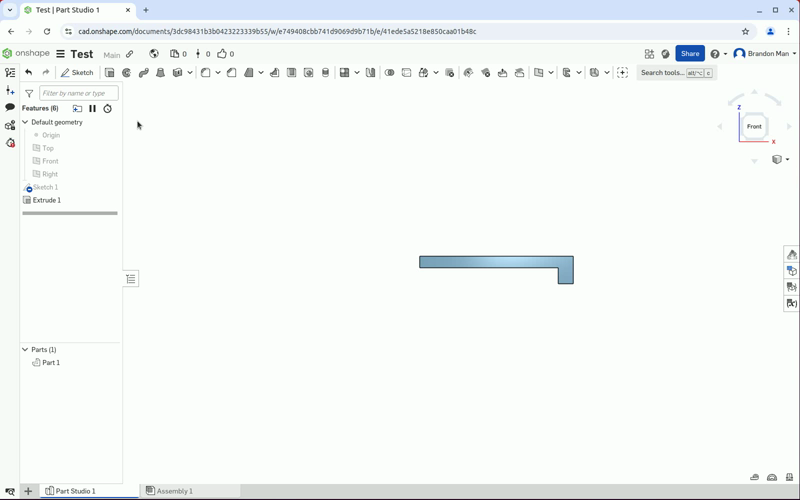
key(shift+h)
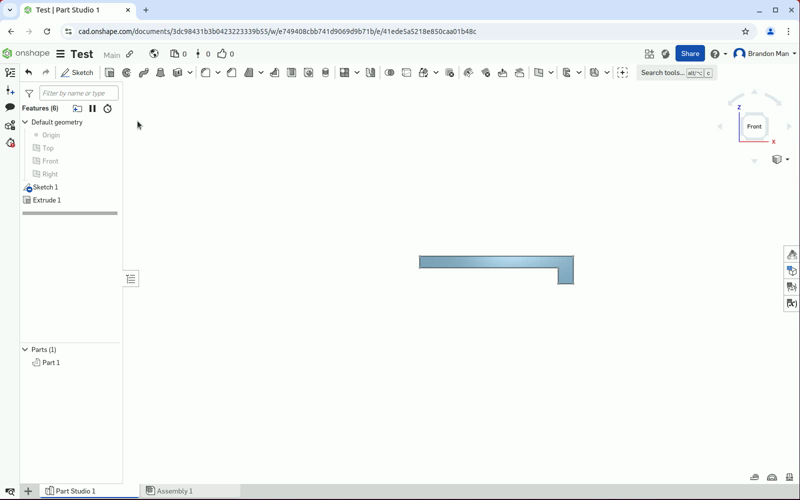
key(shift+h)
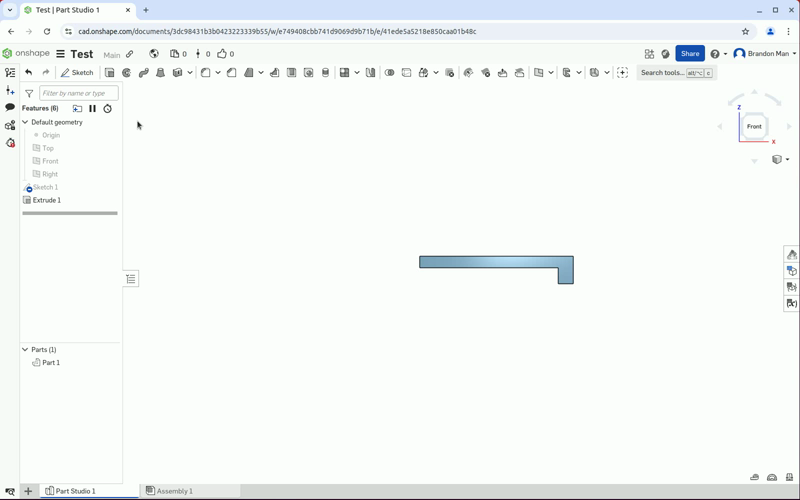
mouse_move(73, 189)
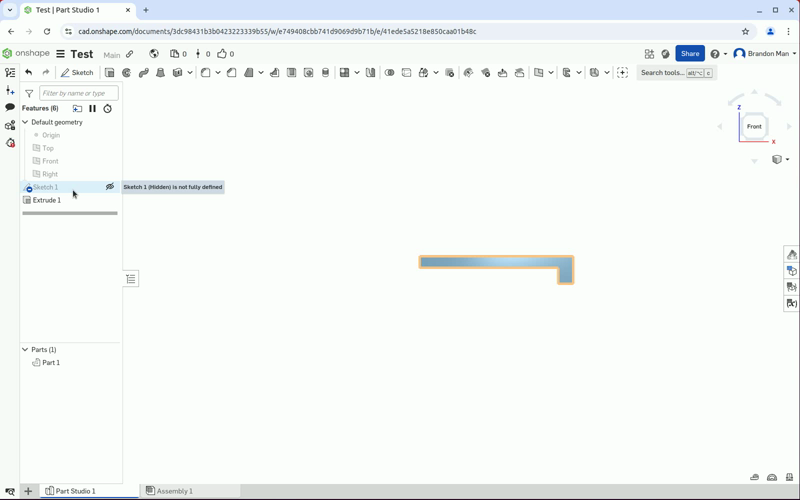
click(73, 189)
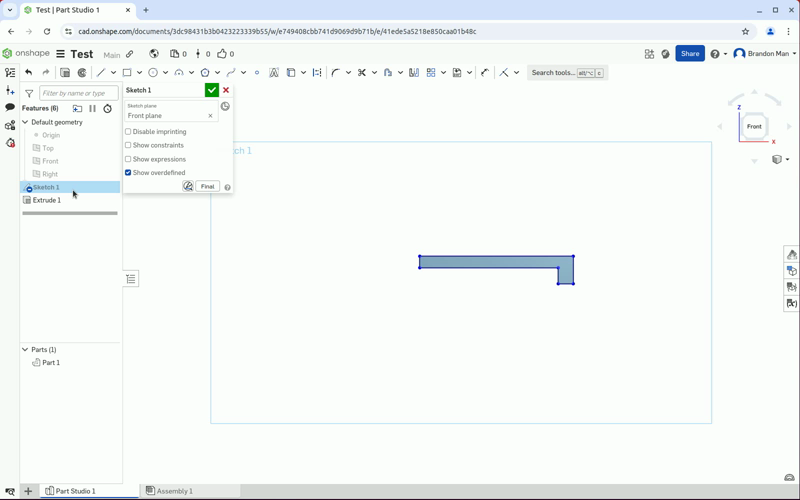
mouse_move(229, 92)
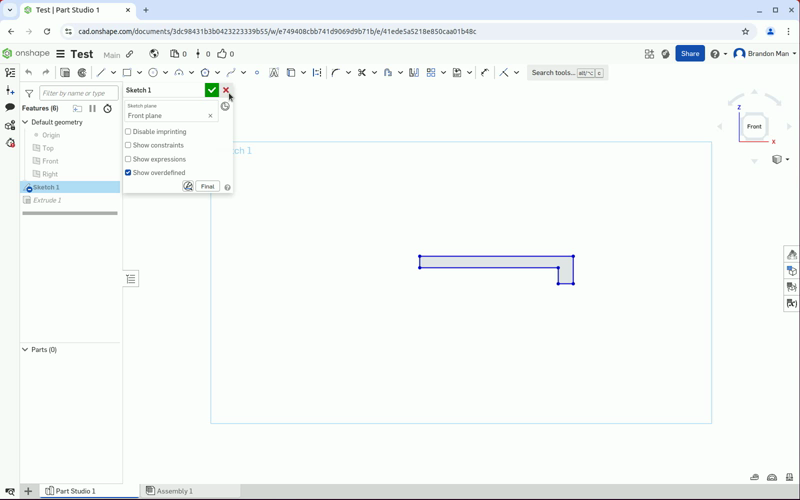
click(229, 92)
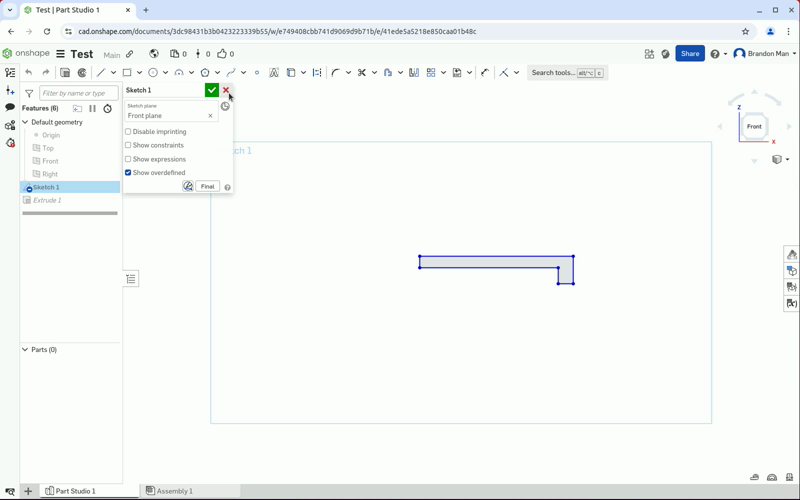
key(shift+s)
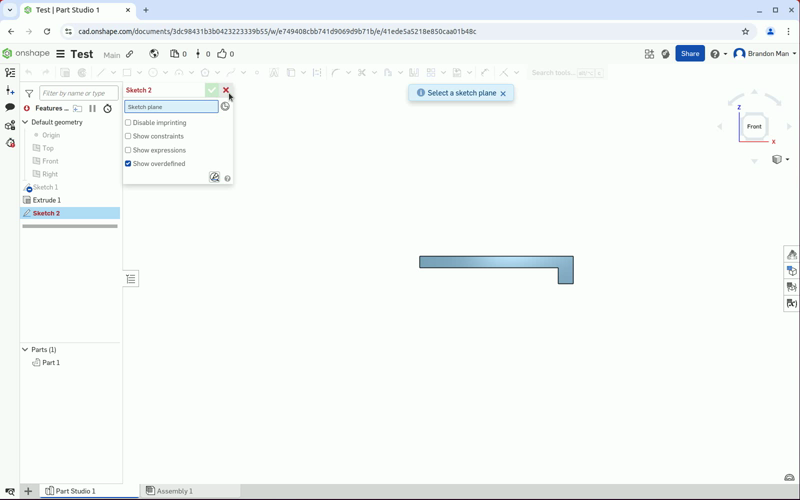
mouse_move(73, 163)
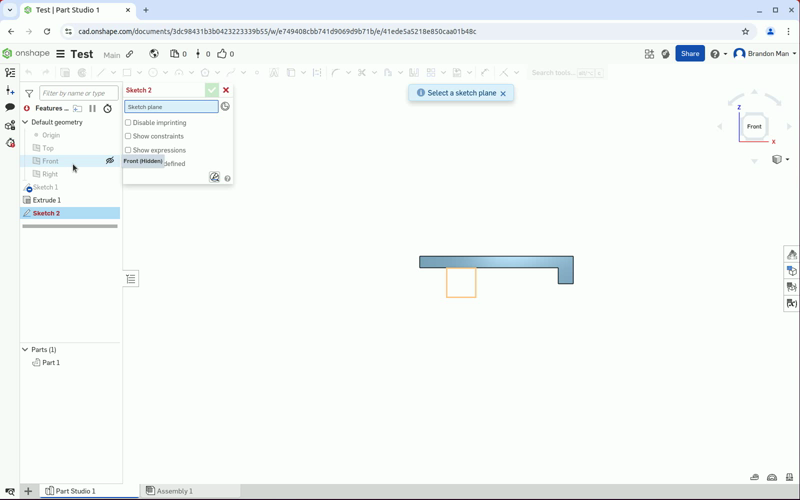
click(73, 163)
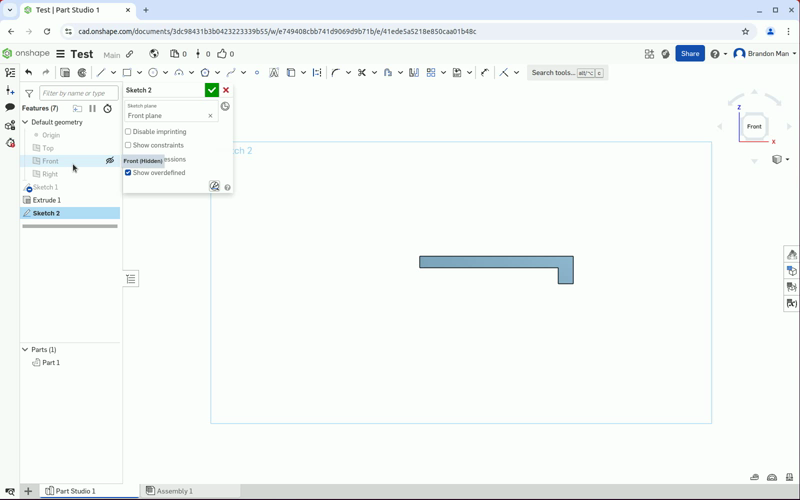
mouse_move(73, 352)
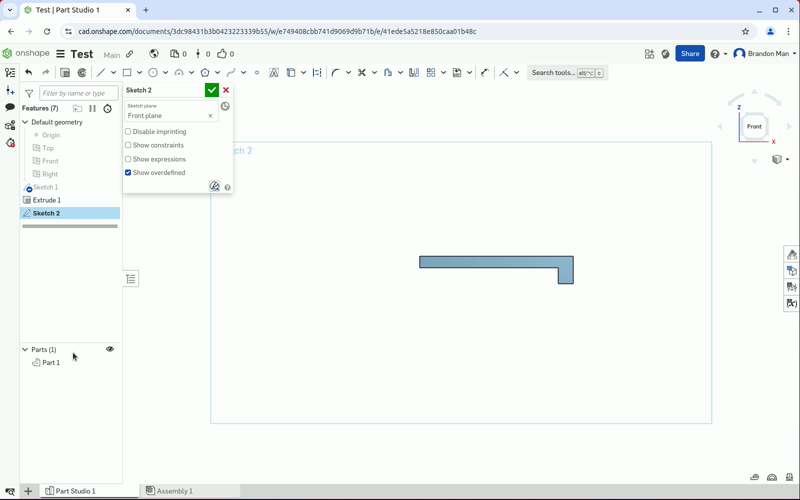
key(y)
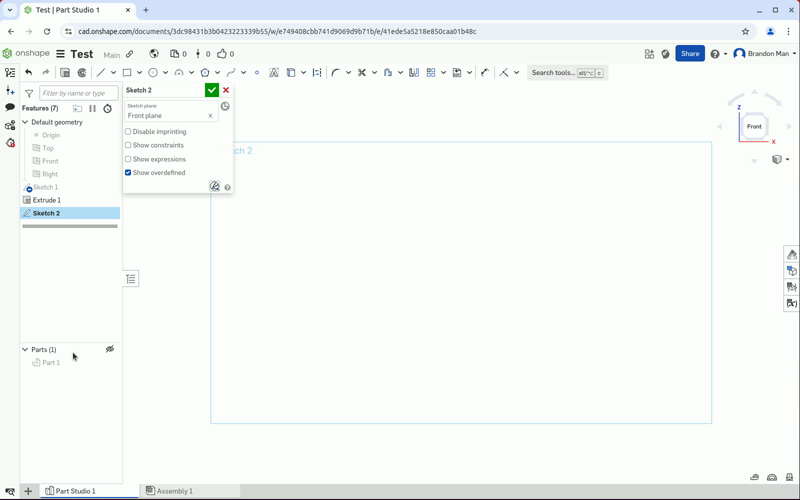
key(l)
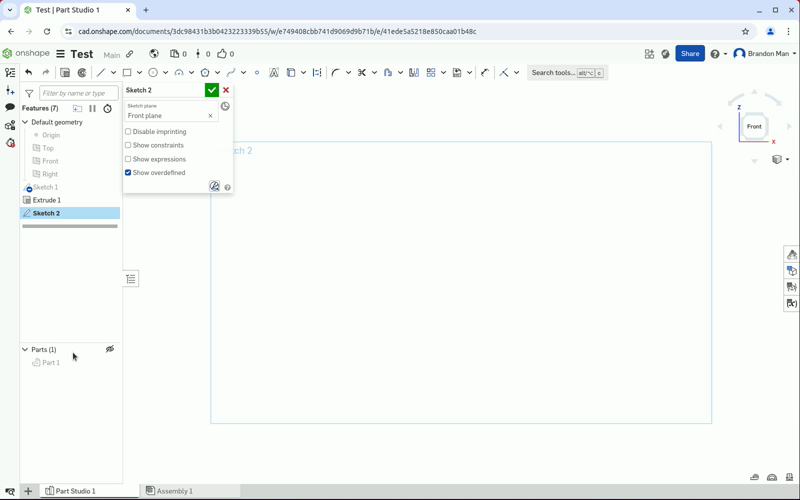
key_down(shift)
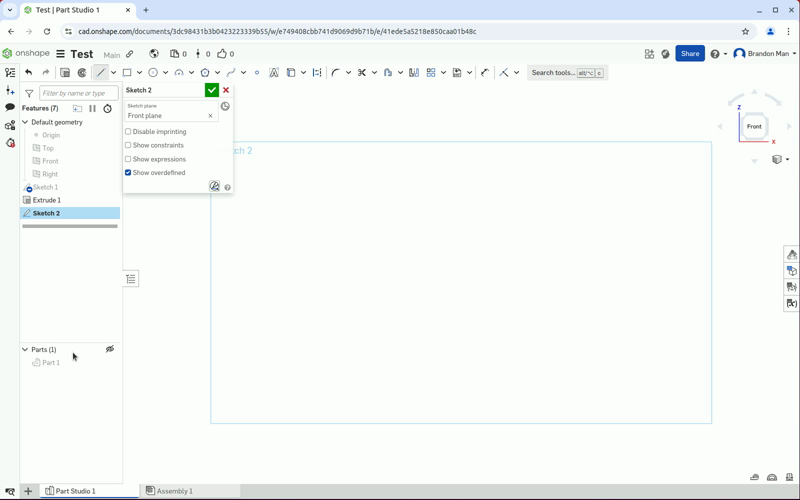
mouse_move(419, 309)
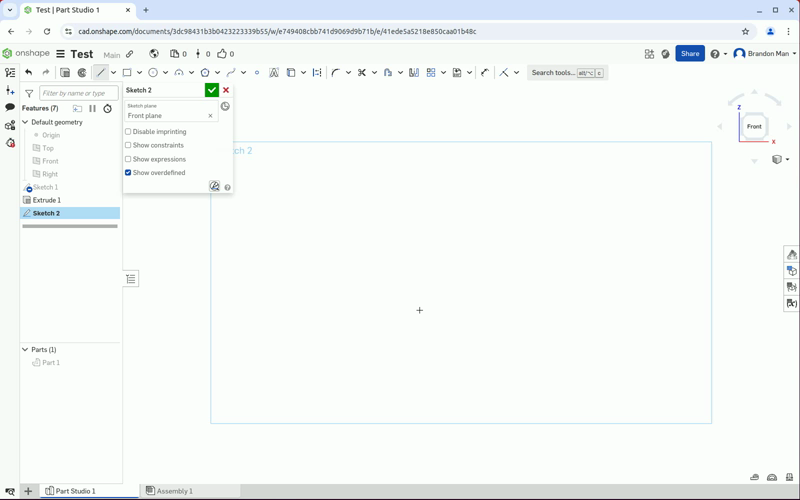
click(419, 309)
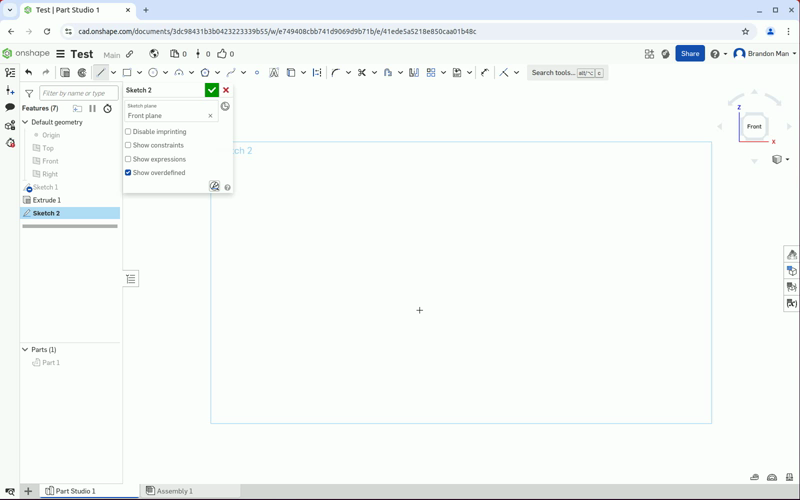
key_up(shift)
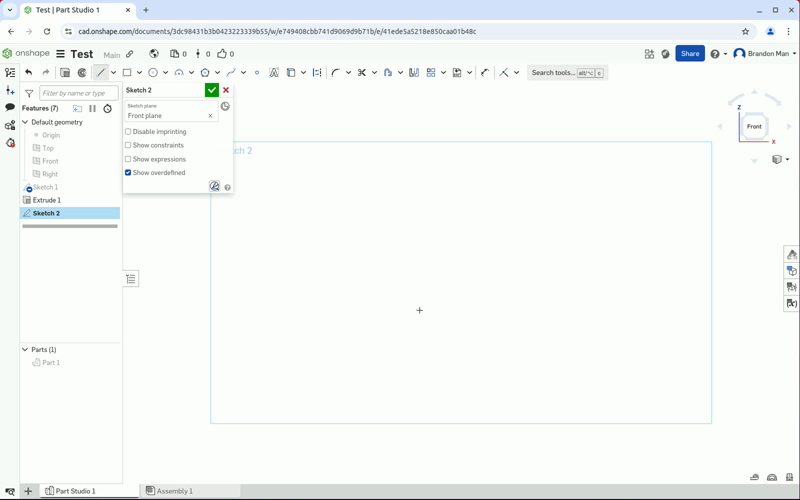
key_down(shift)
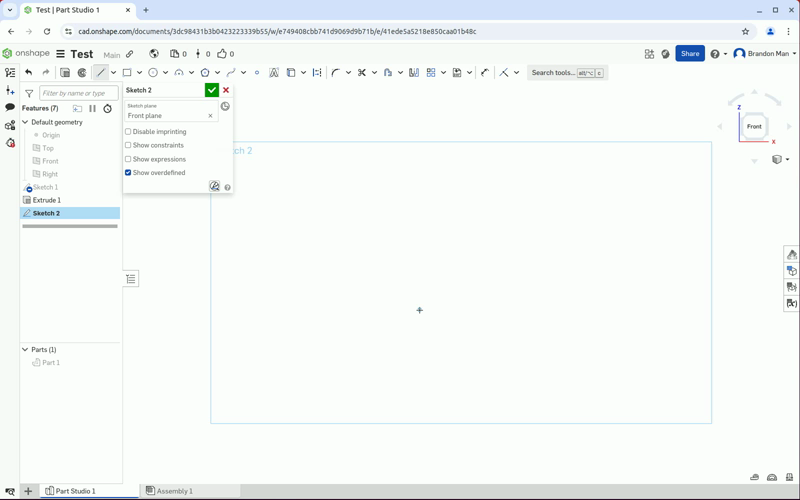
mouse_move(573, 309)
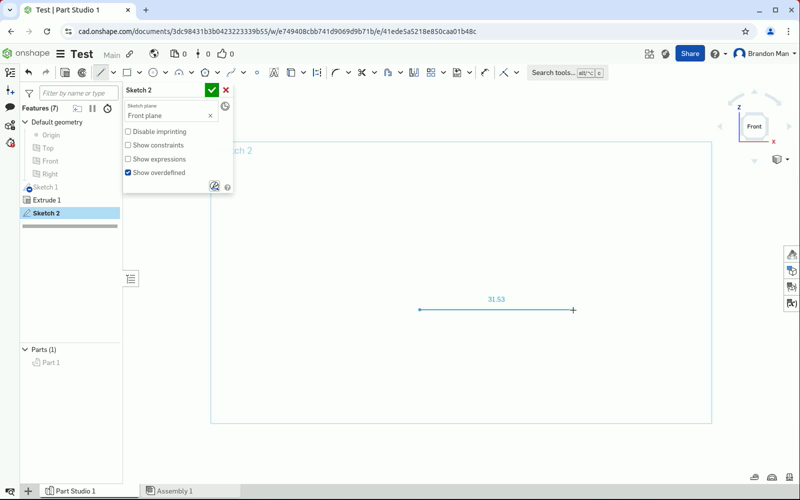
click(573, 309)
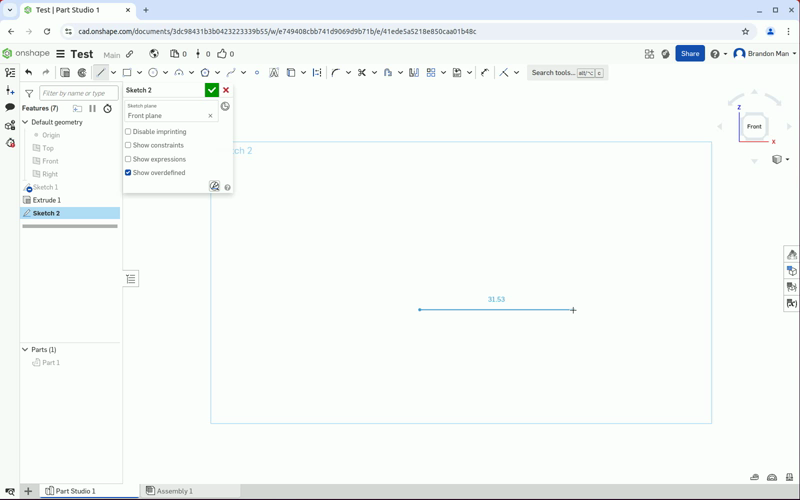
key_up(shift)
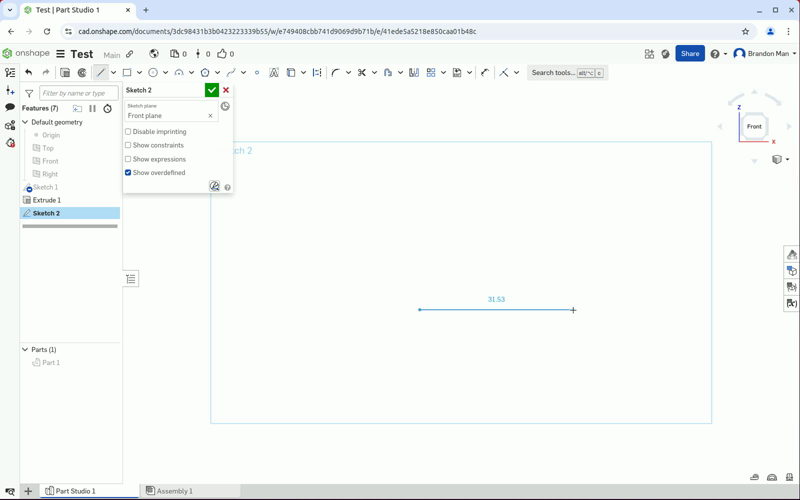
key_down(shift)
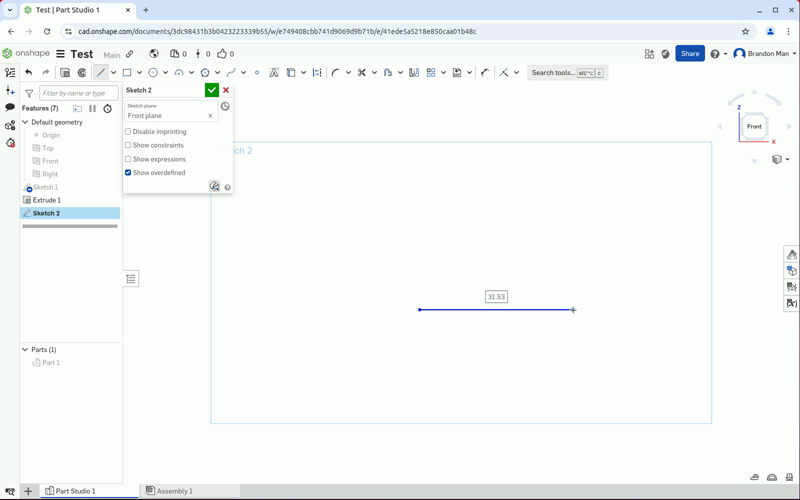
mouse_move(589, 309)
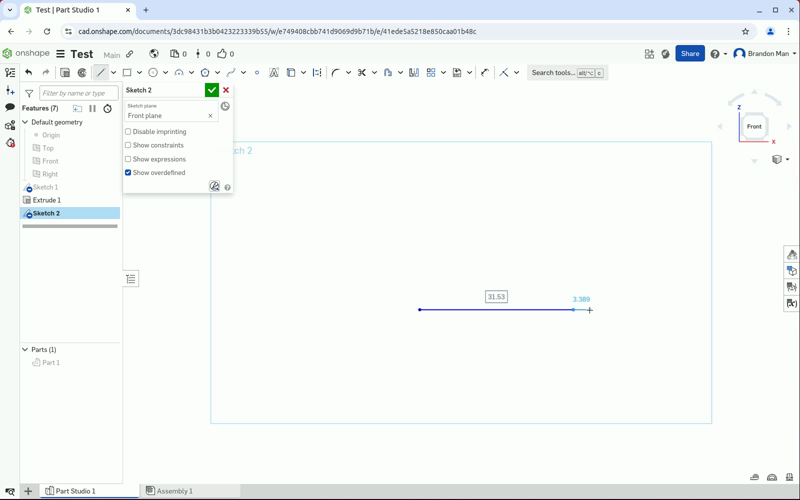
mouse_move(573, 284)
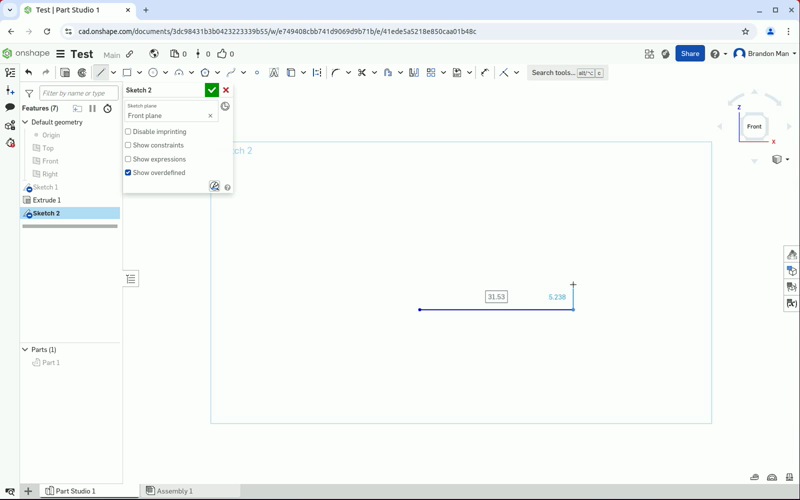
click(573, 284)
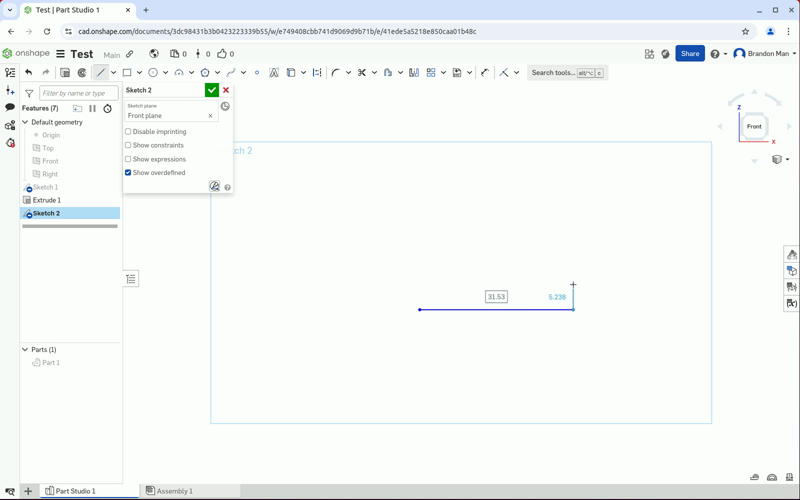
key_up(shift)
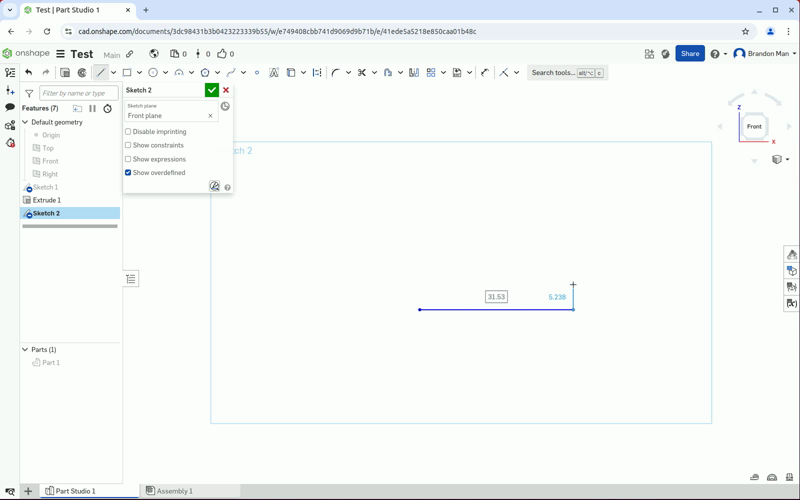
key_down(shift)
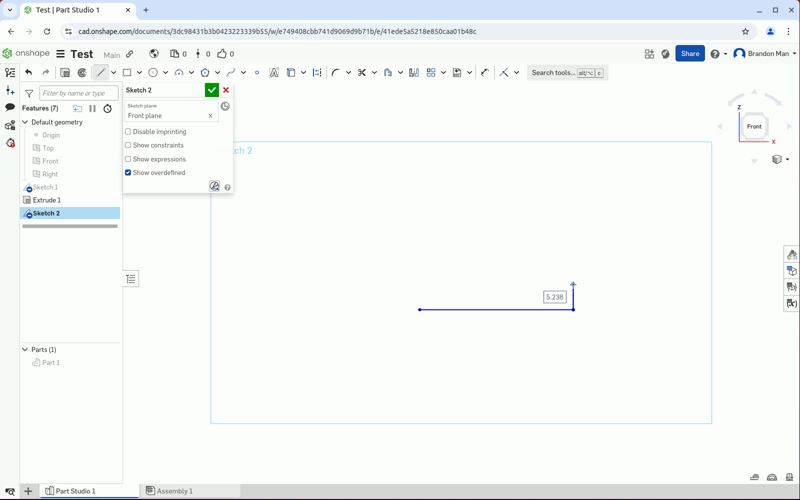
mouse_move(589, 284)
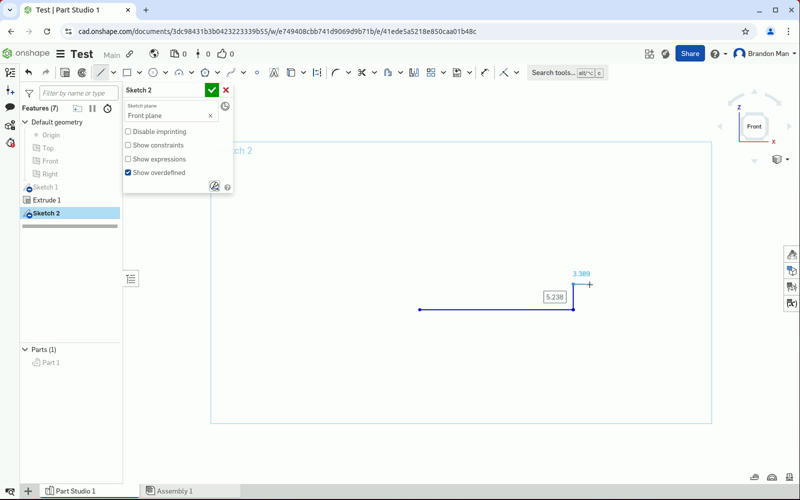
mouse_move(558, 284)
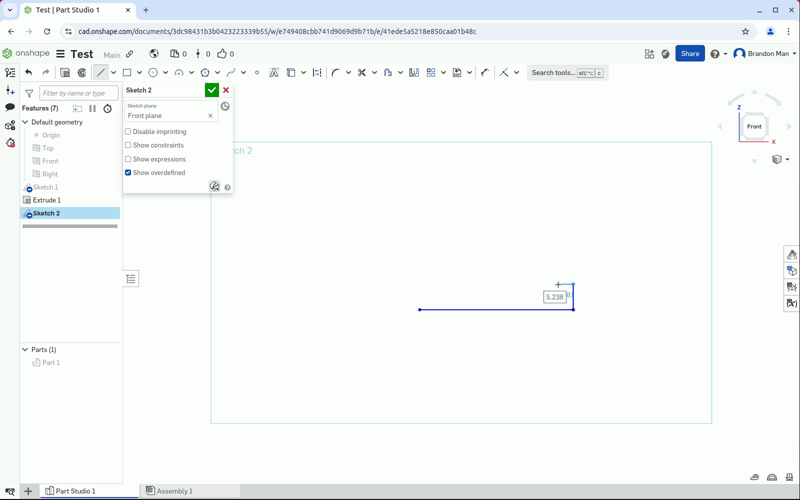
click(558, 284)
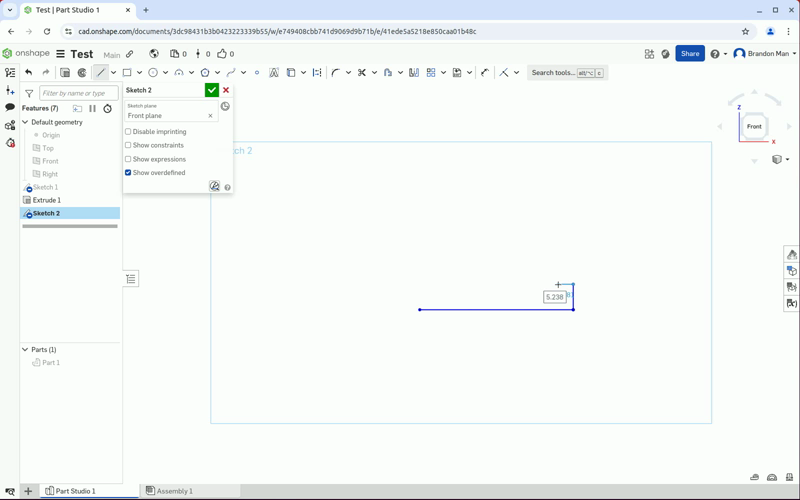
key_up(shift)
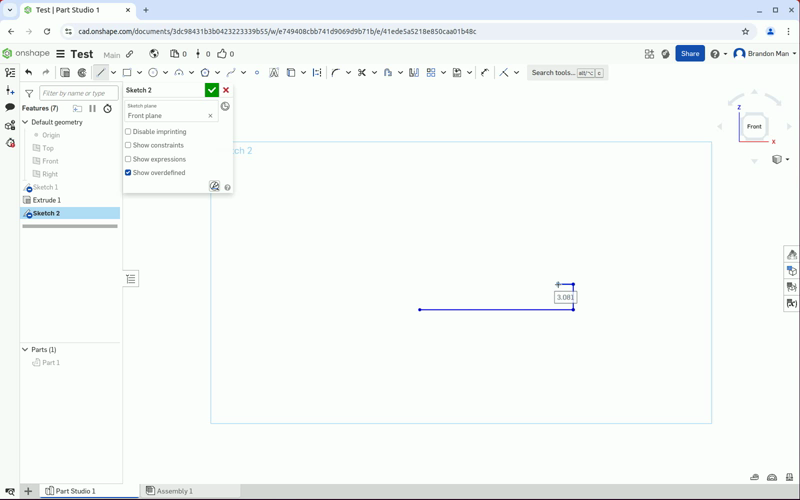
key_down(shift)
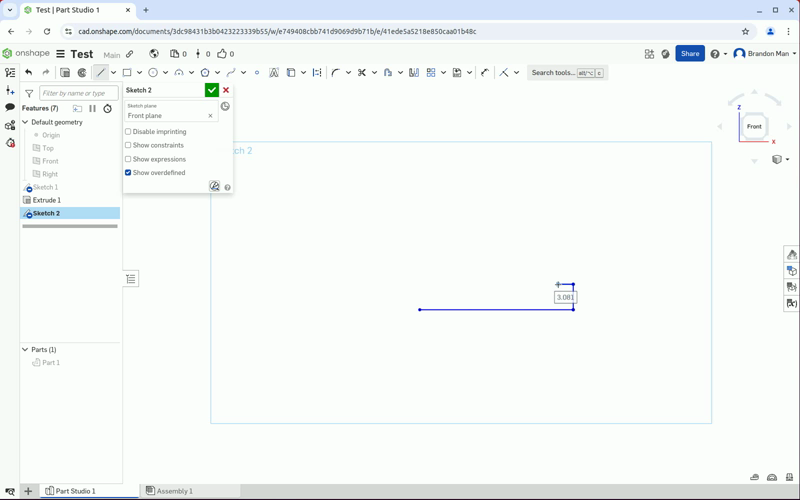
mouse_move(588, 284)
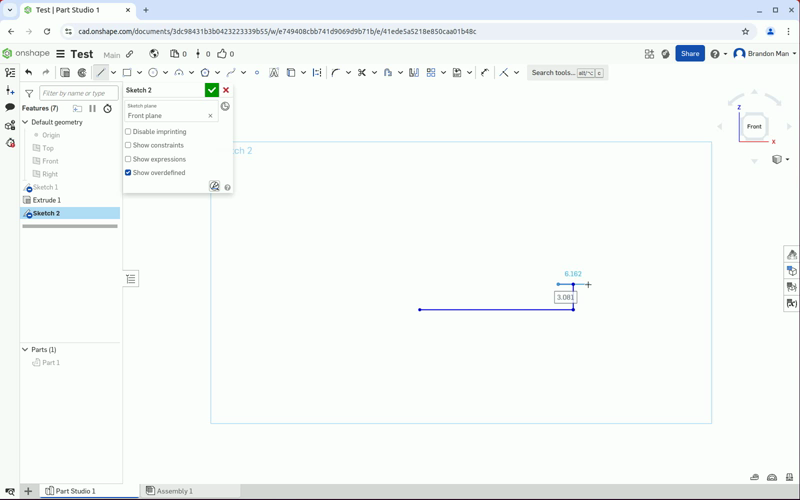
mouse_move(558, 298)
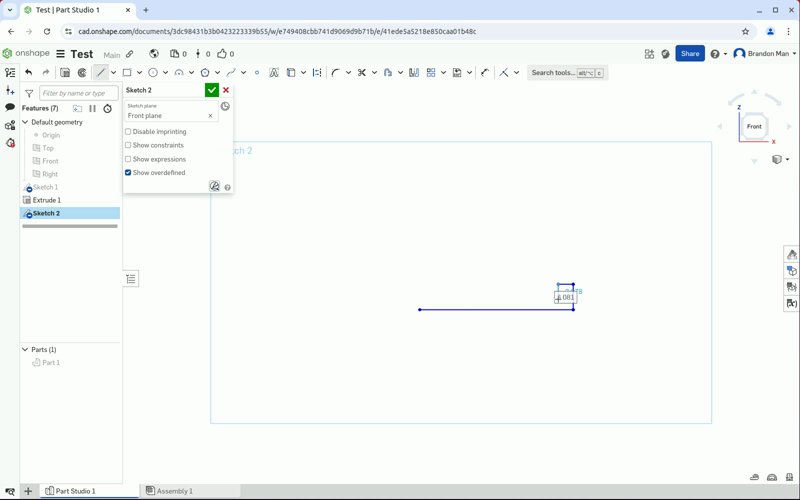
click(558, 298)
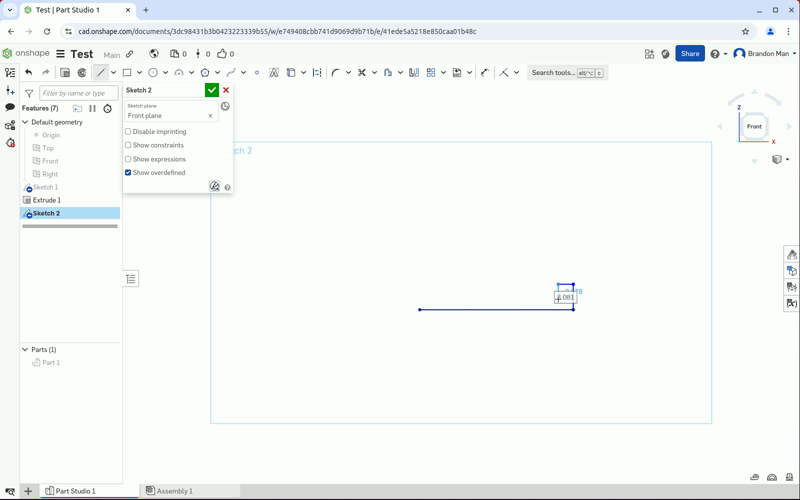
key_up(shift)
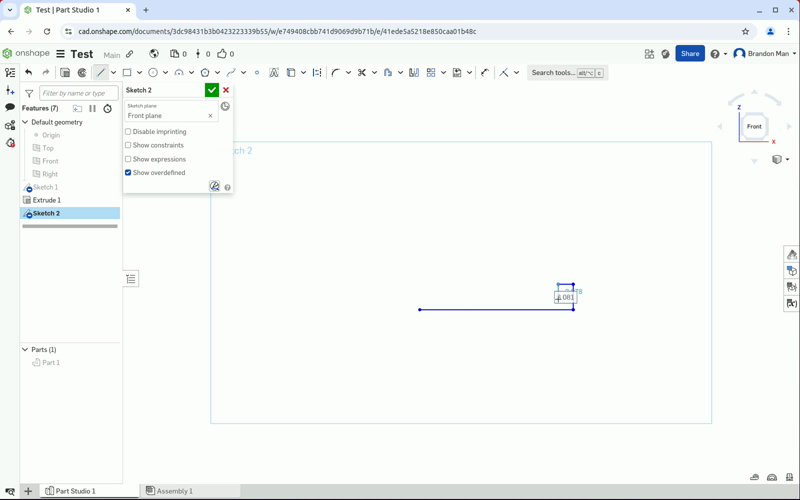
key_down(shift)
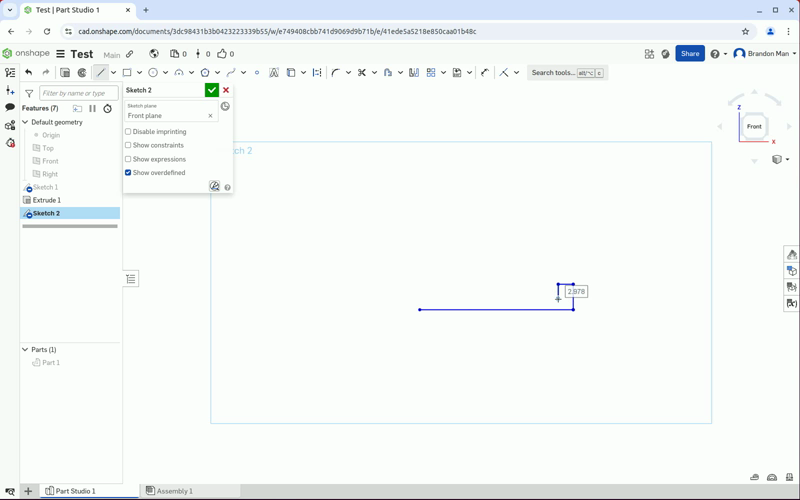
mouse_move(419, 298)
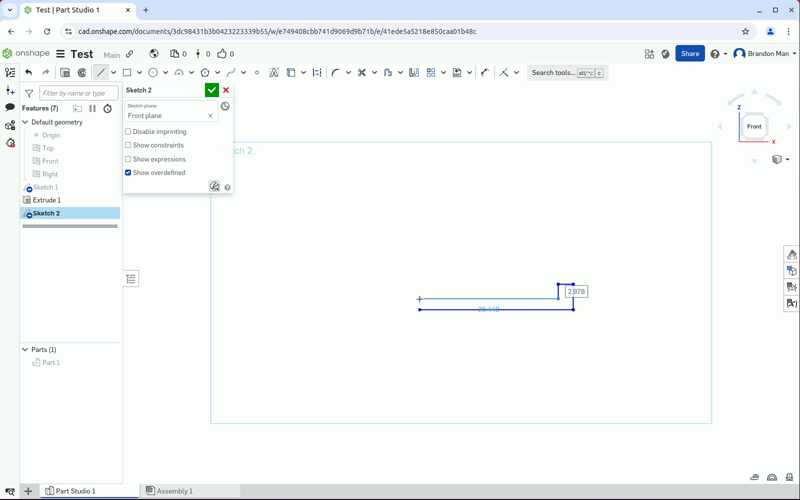
click(419, 298)
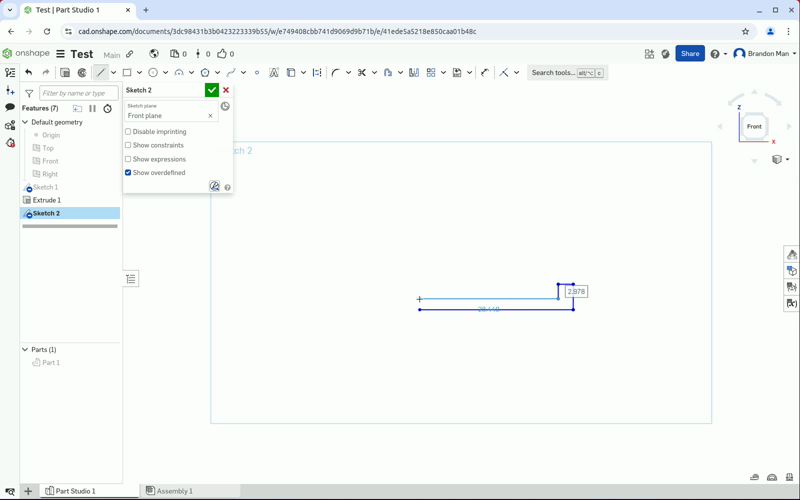
key_up(shift)
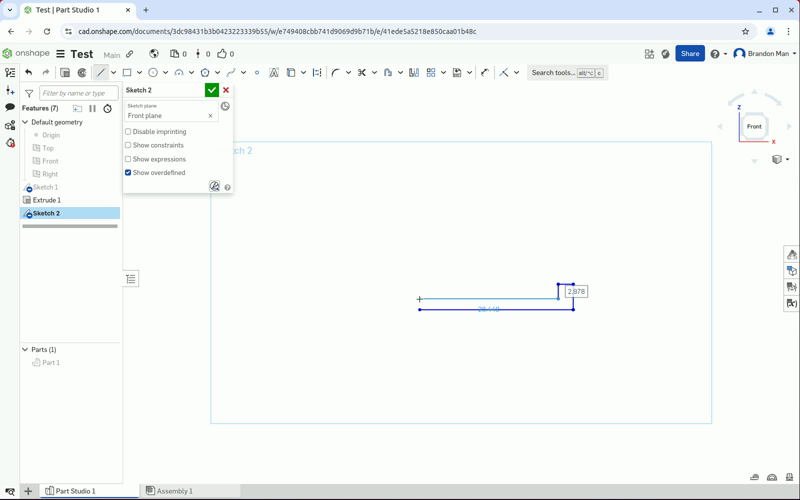
mouse_move(449, 298)
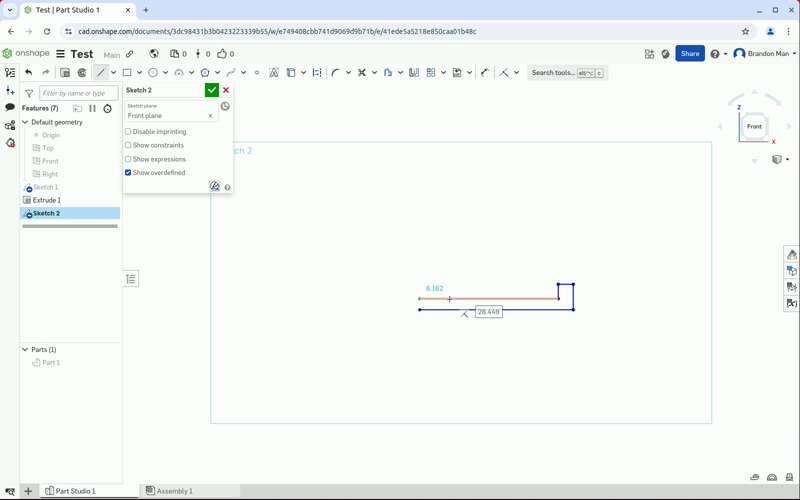
key_down(shift)
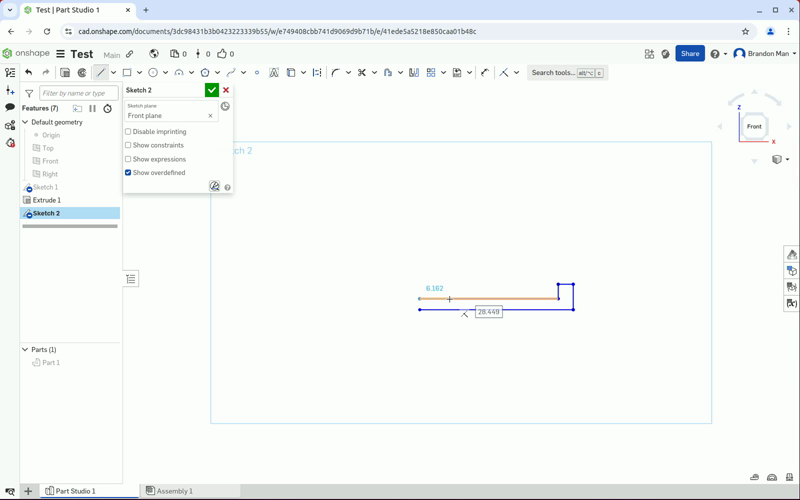
mouse_move(419, 309)
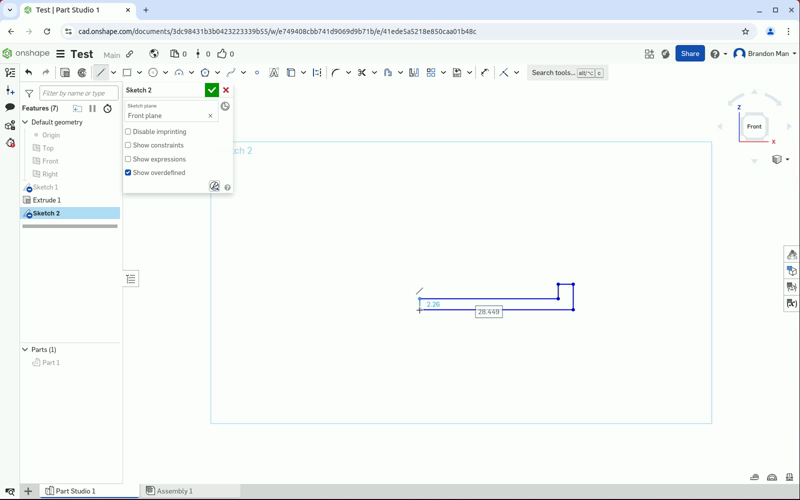
key_up(shift)
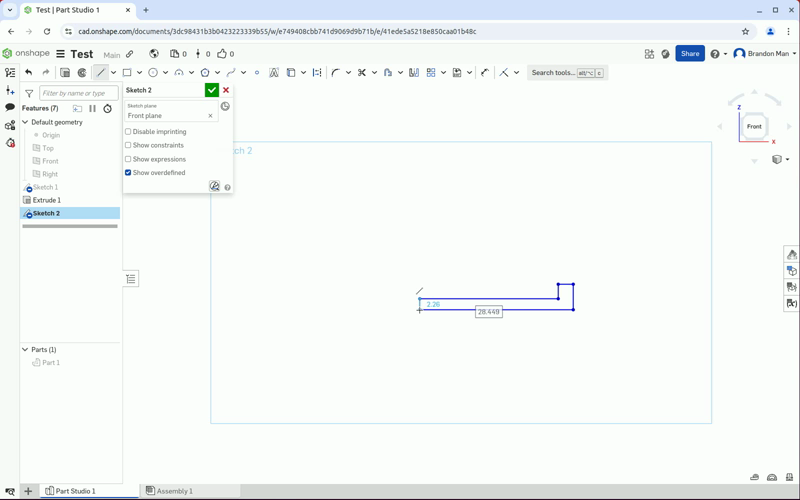
click(419, 309)
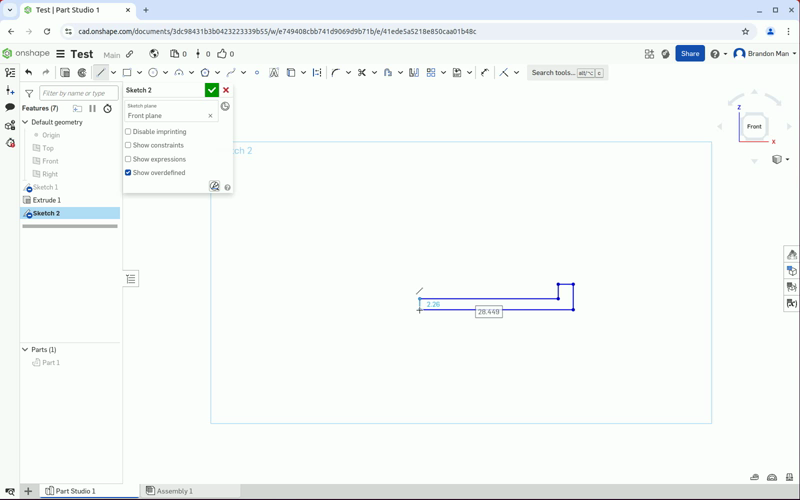
key(esc)
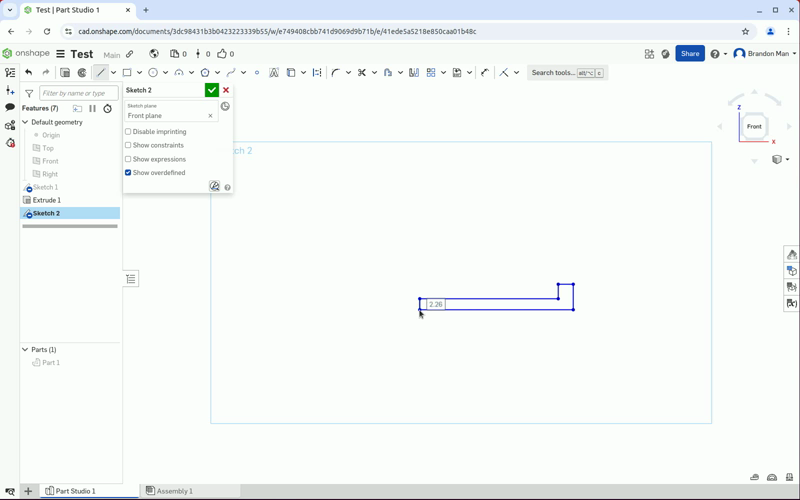
mouse_move(455, 304)
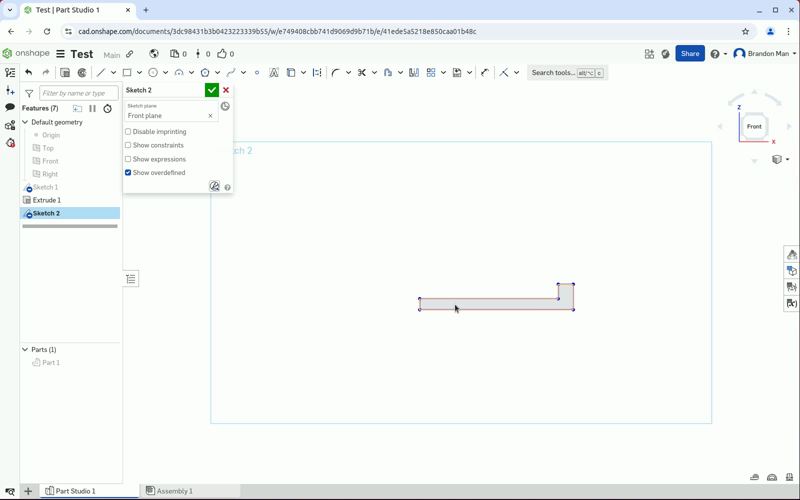
click(455, 304)
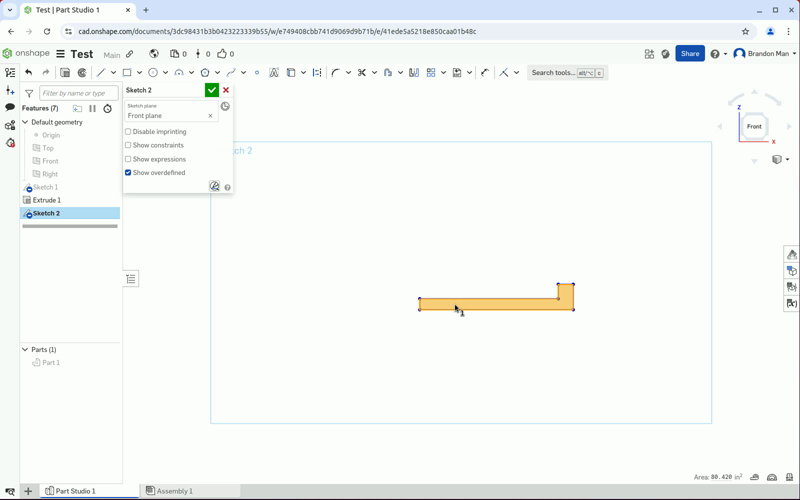
mouse_move(73, 352)
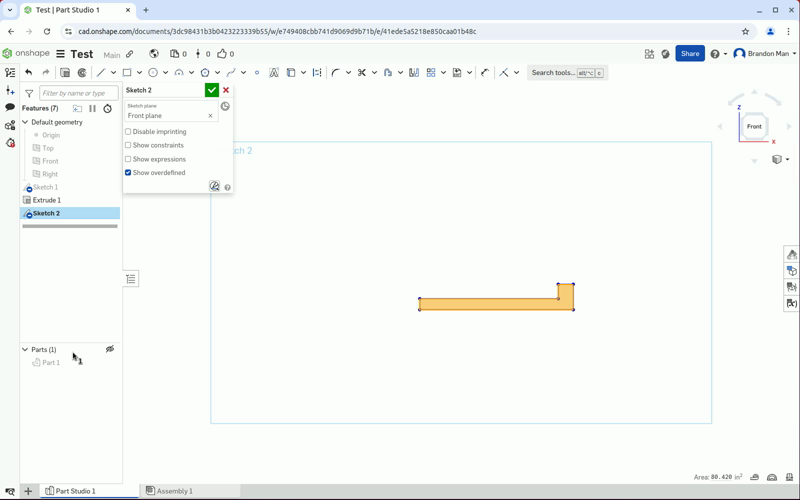
key(shift+y)
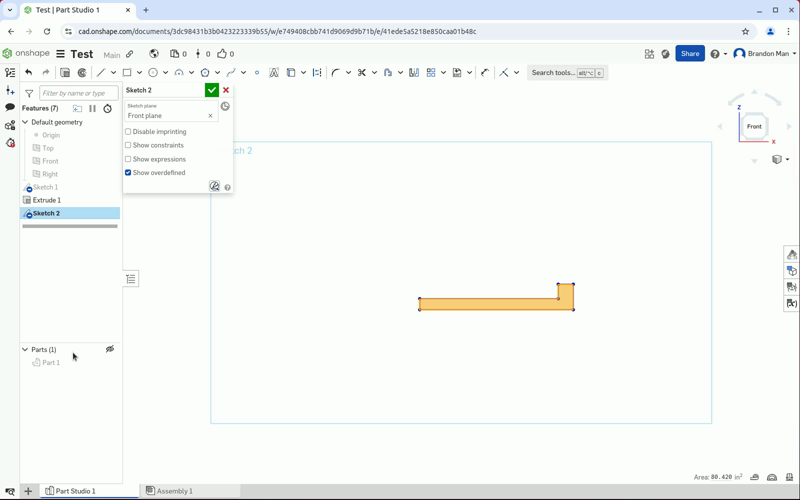
key(shift+e)
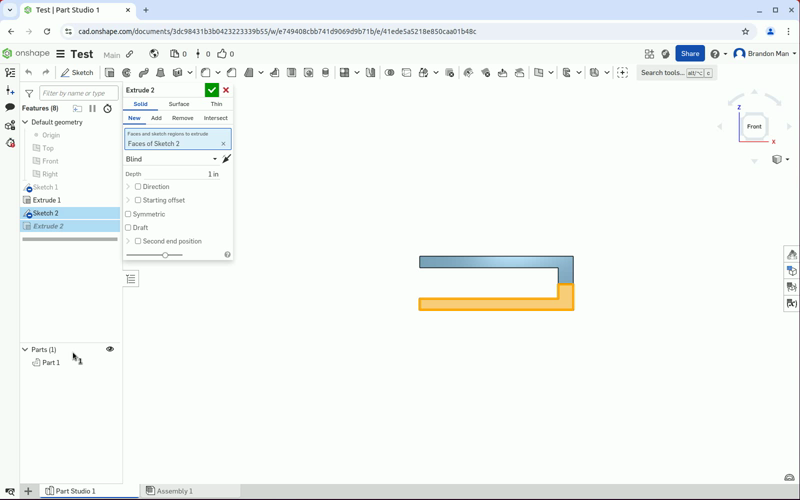
mouse_move(143, 106)
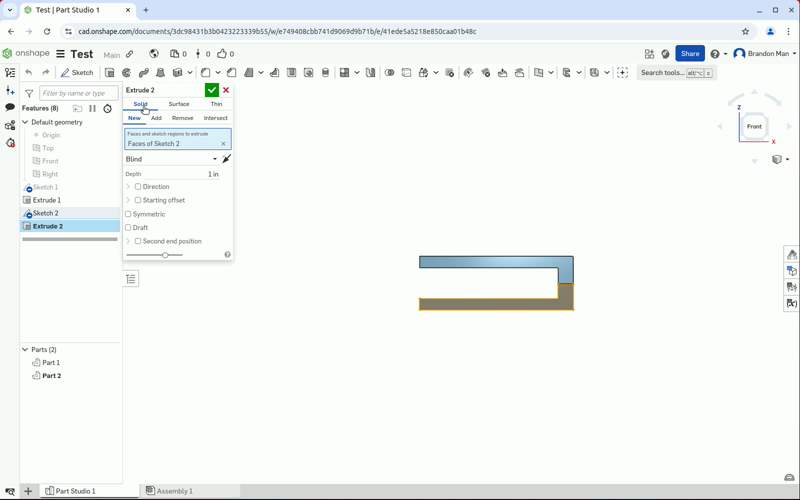
click(143, 106)
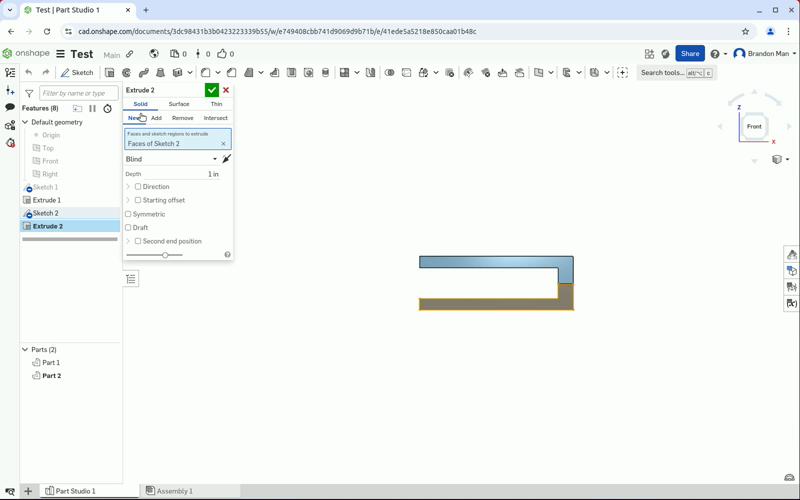
mouse_move(137, 120)
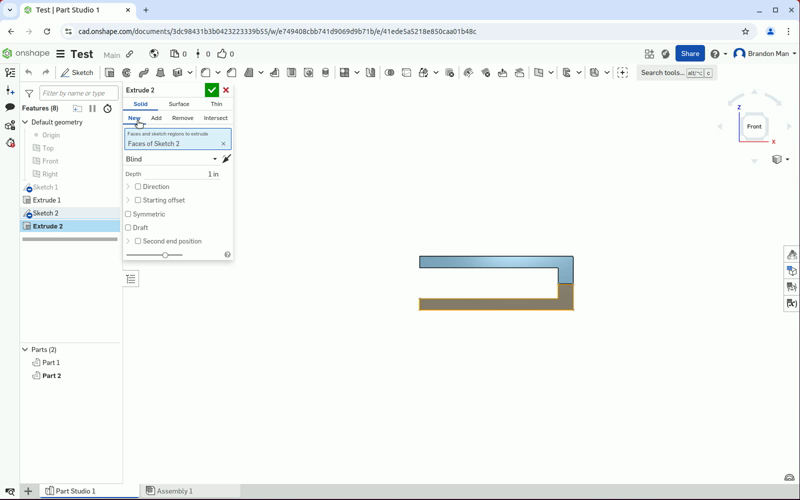
click(137, 120)
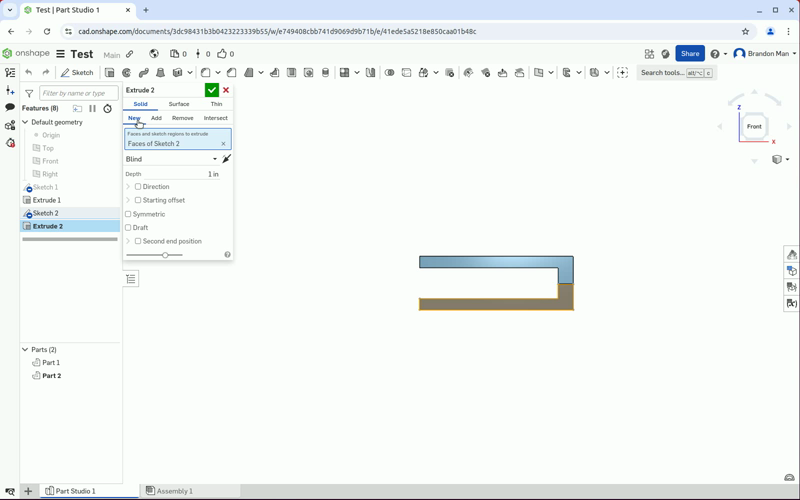
key(tab, 4)
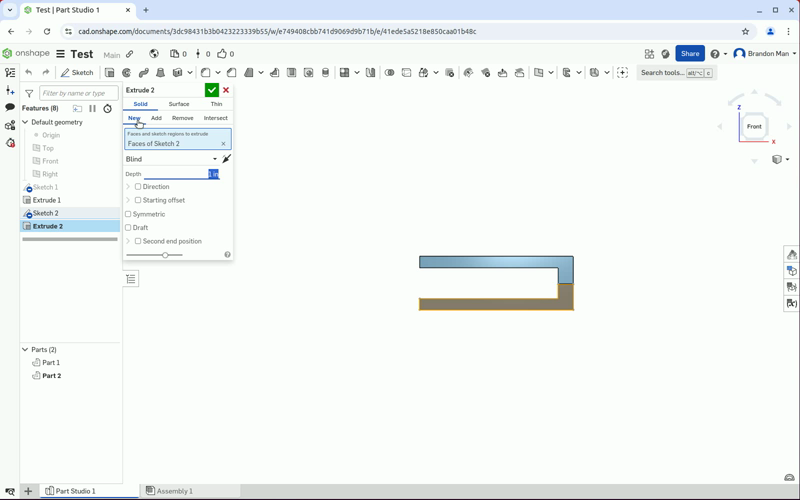
text(2.407)
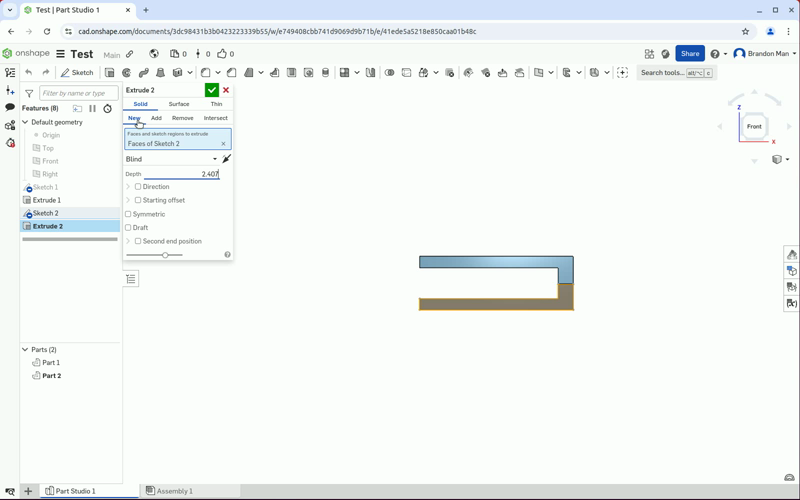
key(enter)
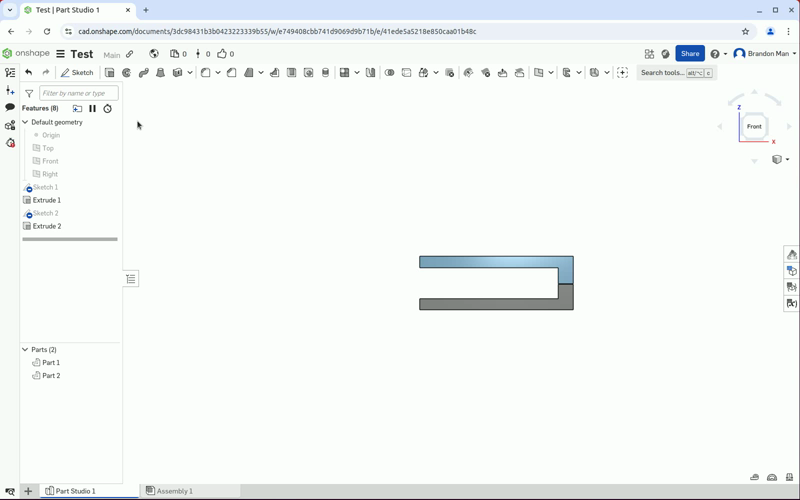
key(shift+h)
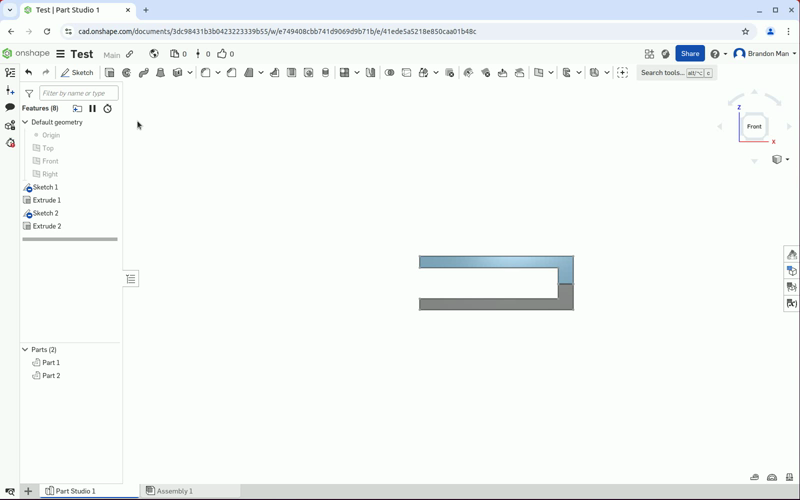
key(shift+h)
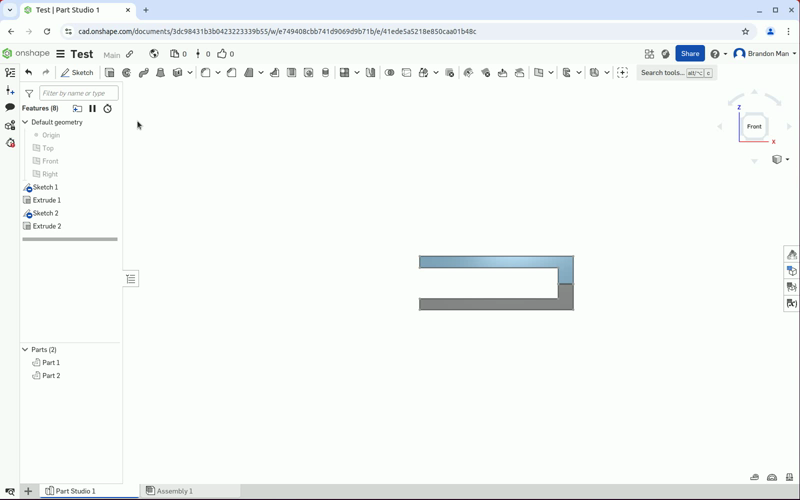
key(shift+7)
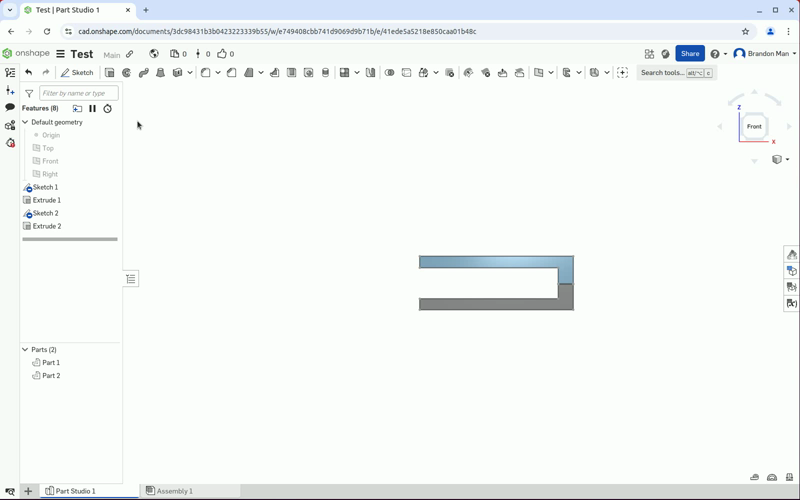
key(left, 2)
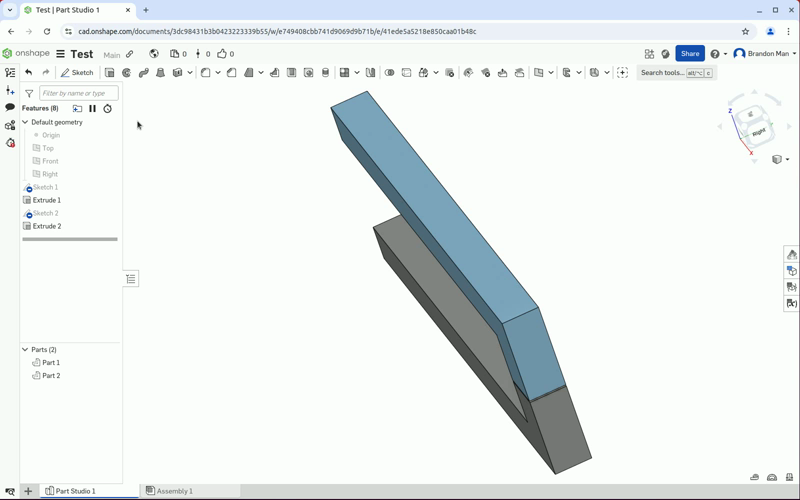
key(down, 2)
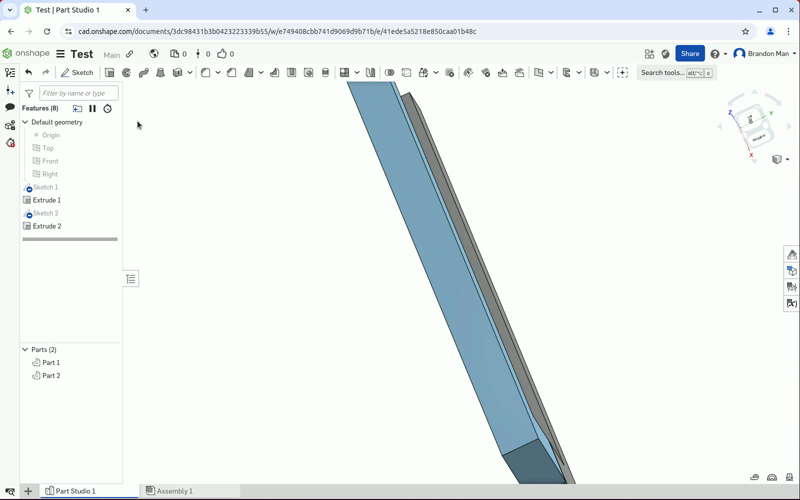
key(up, 2)
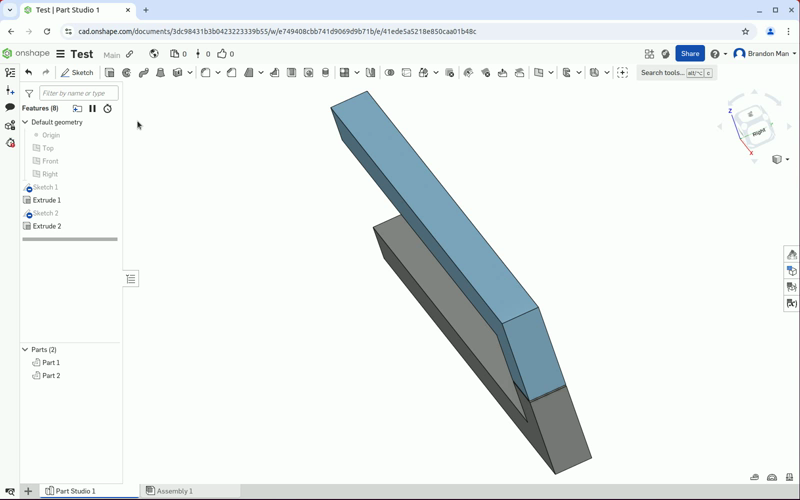
key(right, 2)
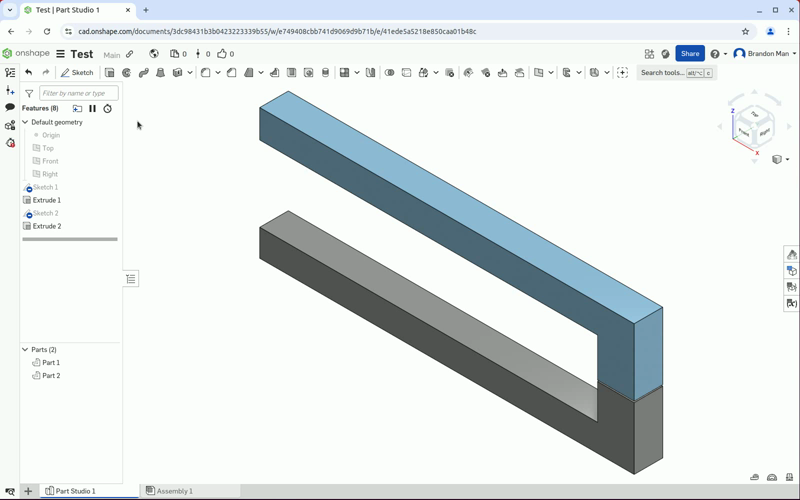
mouse_move(73, 189)
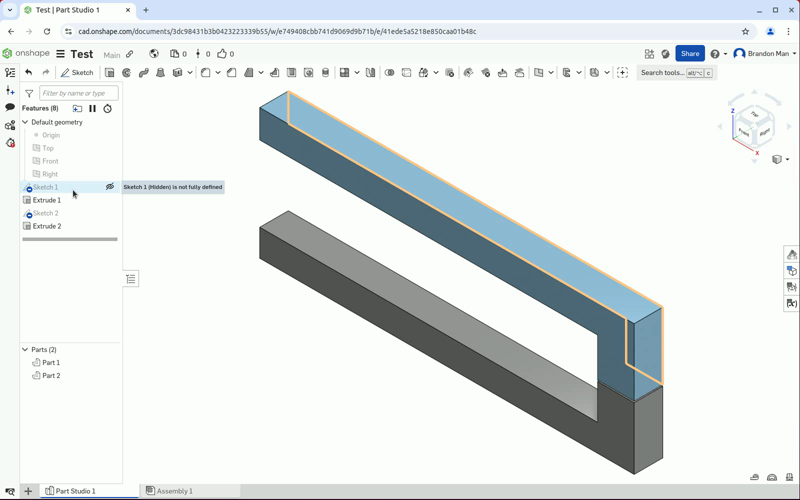
click(73, 189)